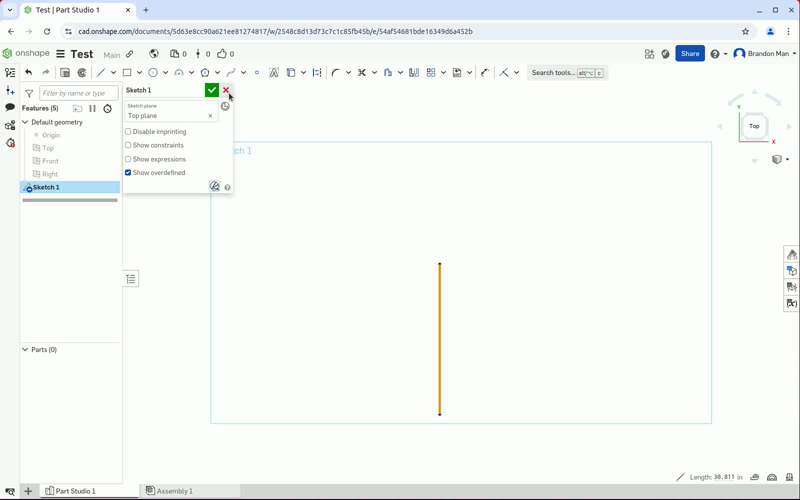
key(shift+h)
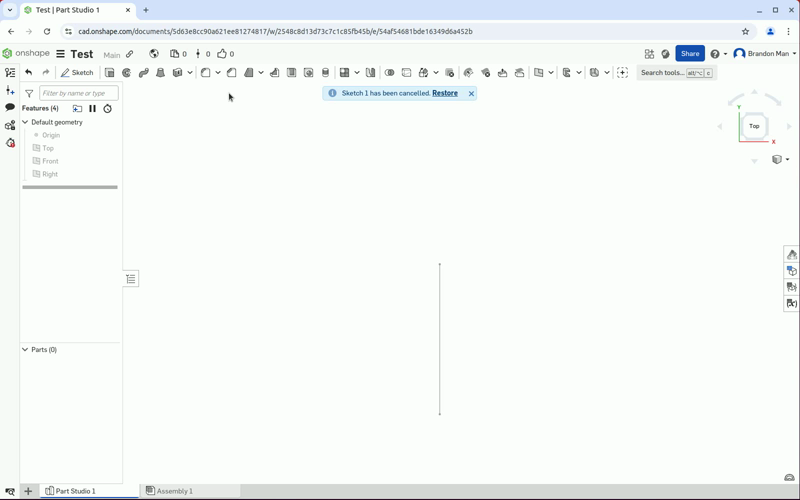
mouse_move(73, 352)
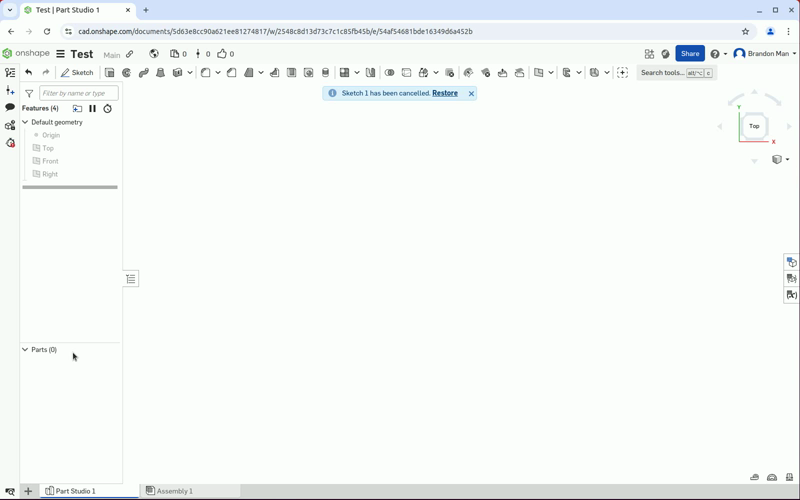
key(y)
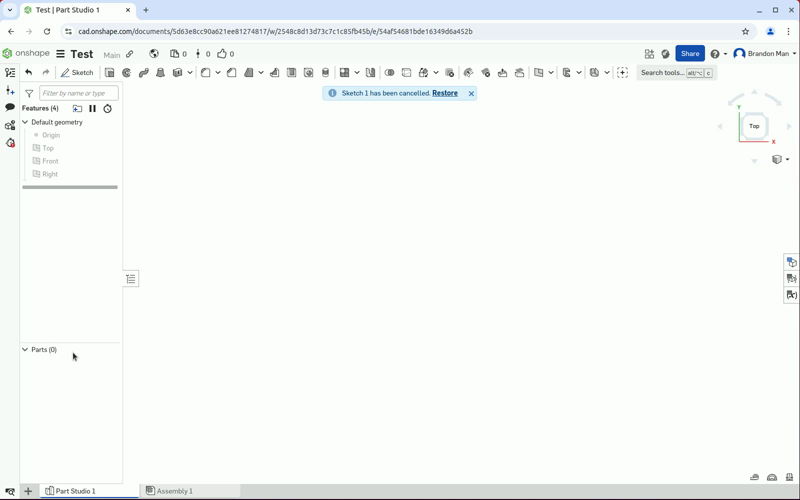
key(shift+p)
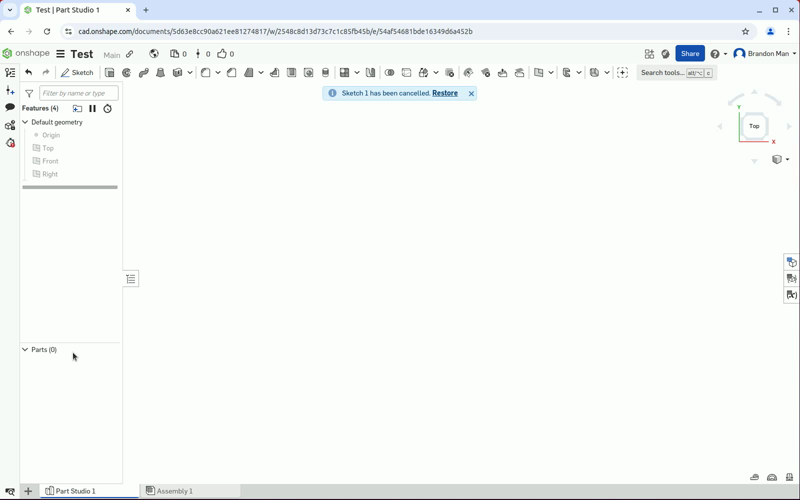
key(space)
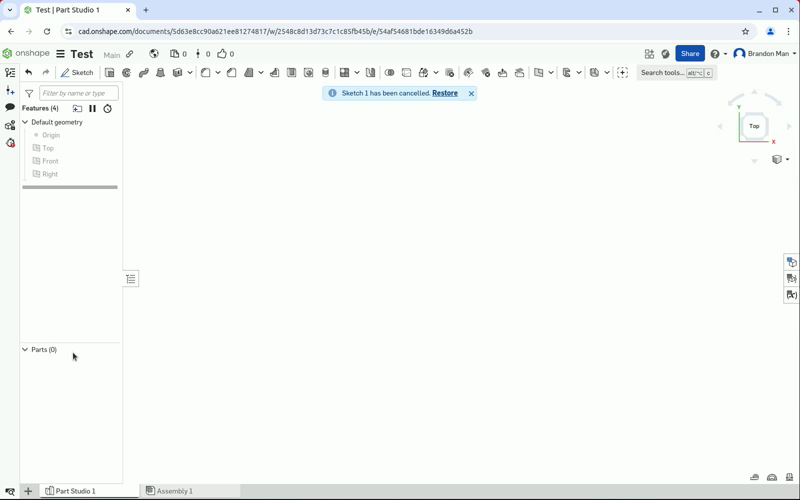
key_down(shift)
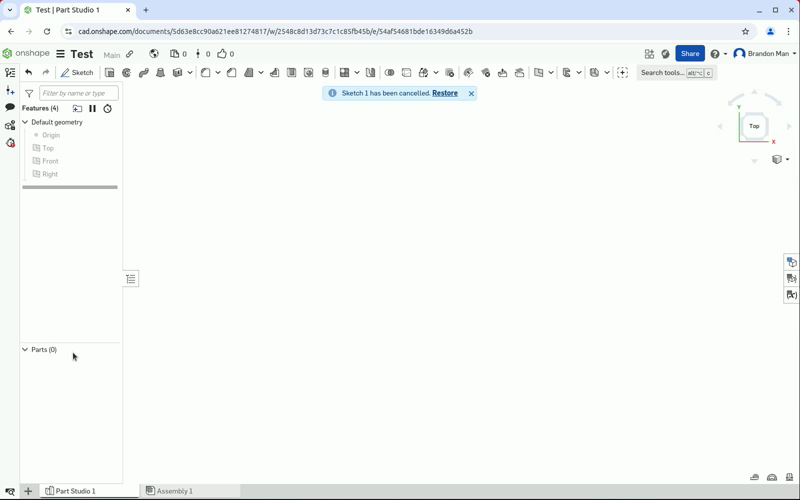
key(up)
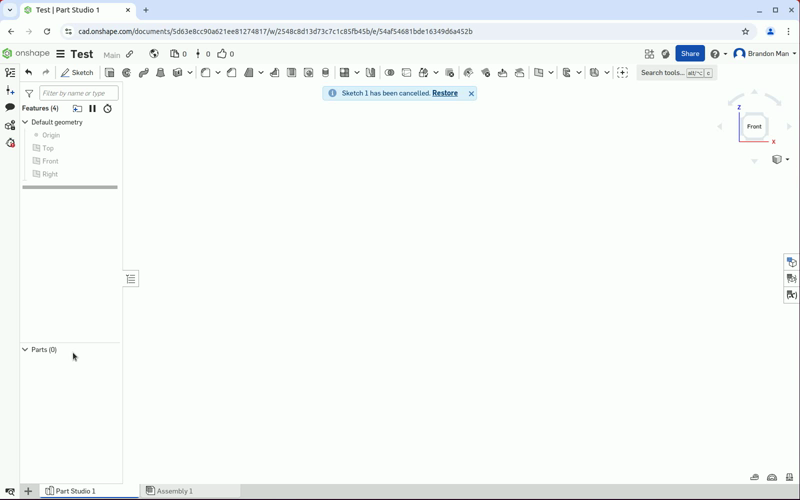
key_up(shift)
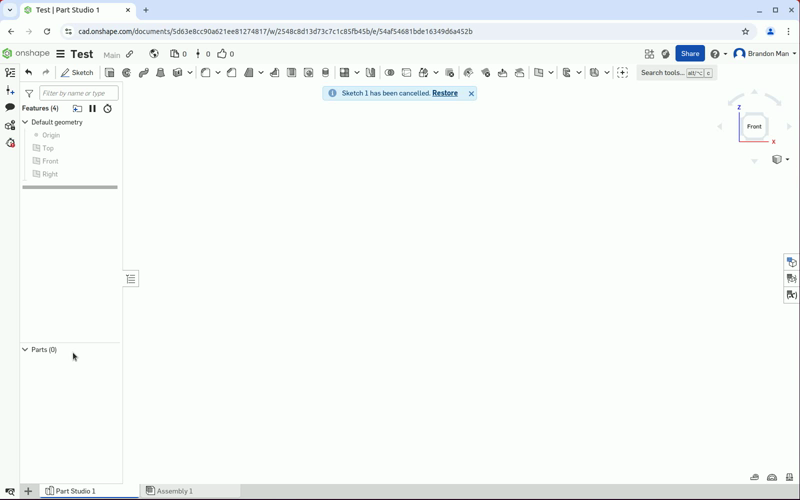
mouse_move(73, 352)
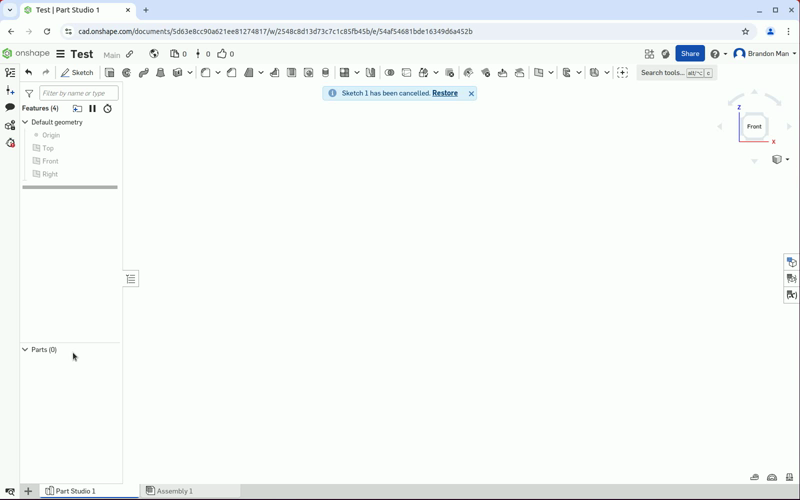
key(shift+y)
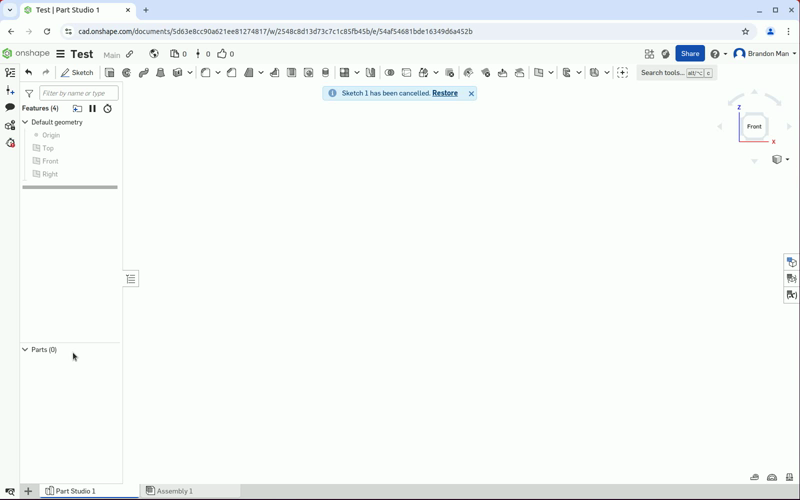
key(shift+s)
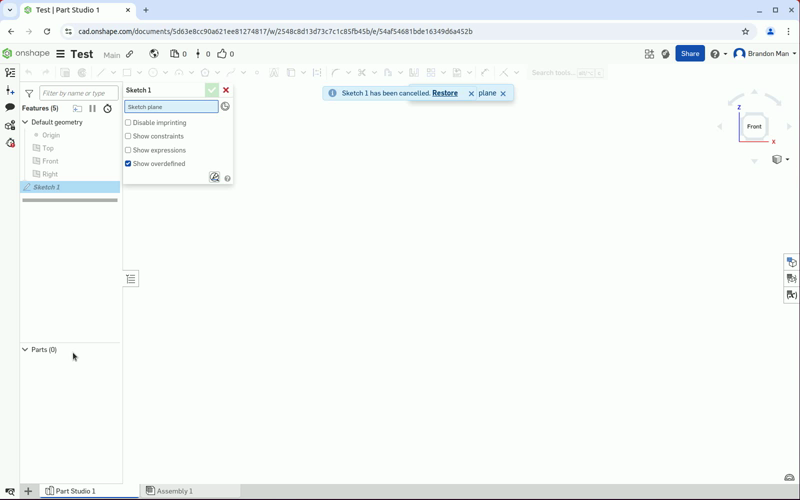
mouse_move(73, 163)
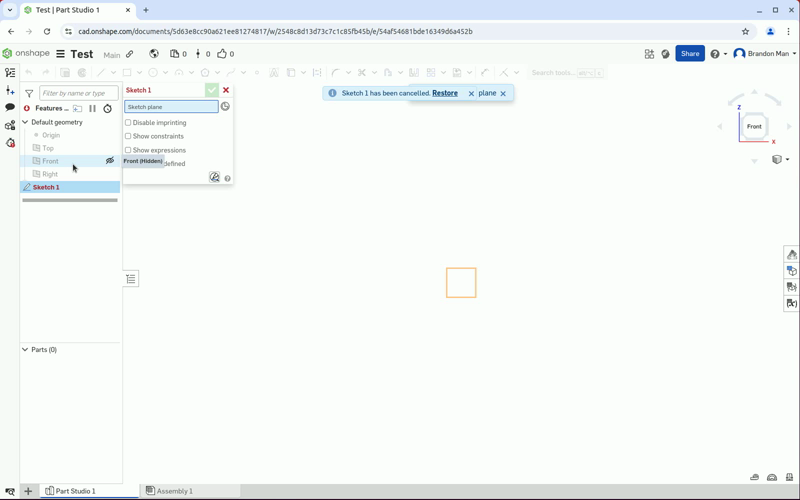
click(73, 163)
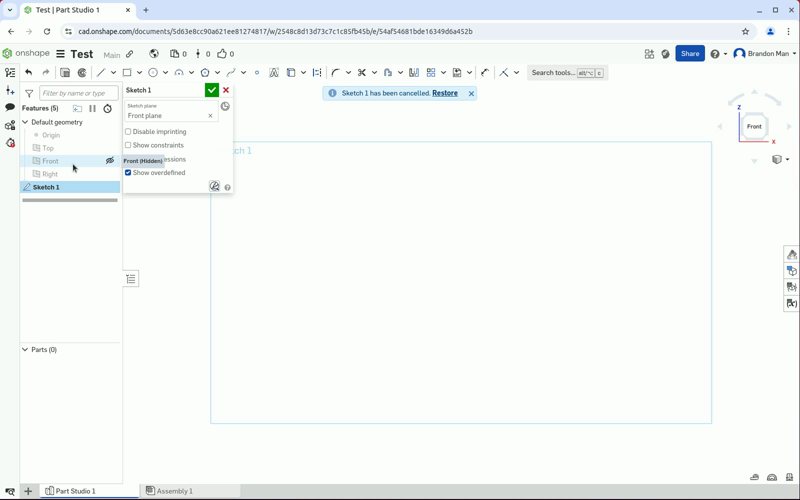
mouse_move(73, 352)
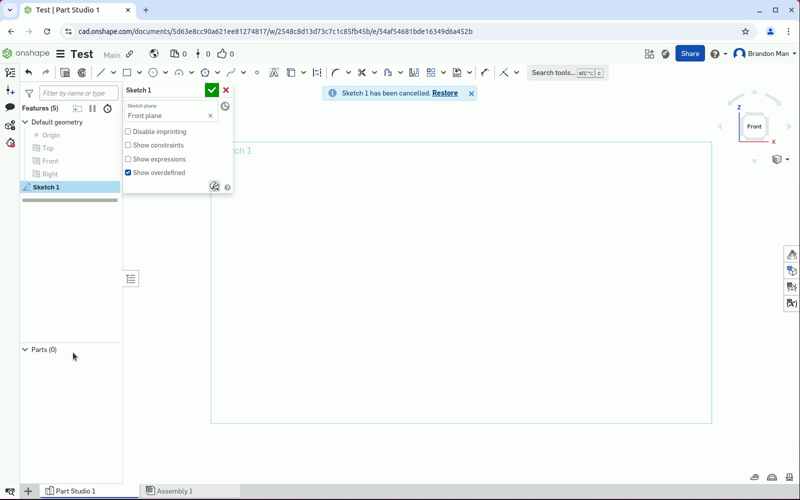
key(y)
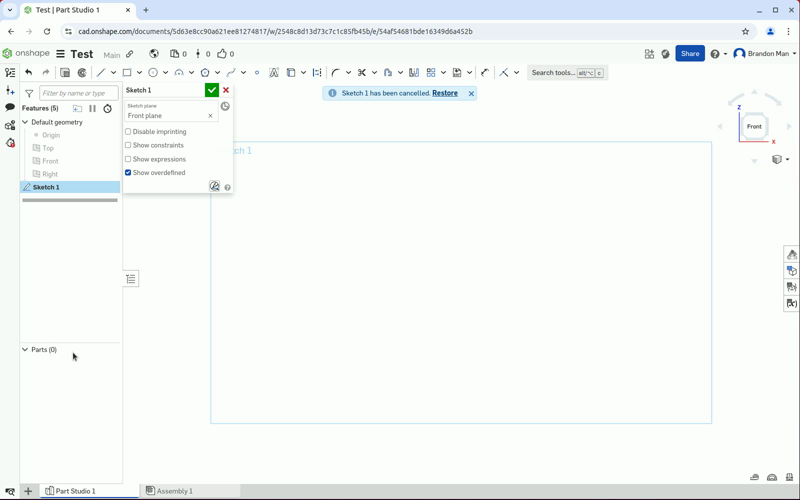
key(l)
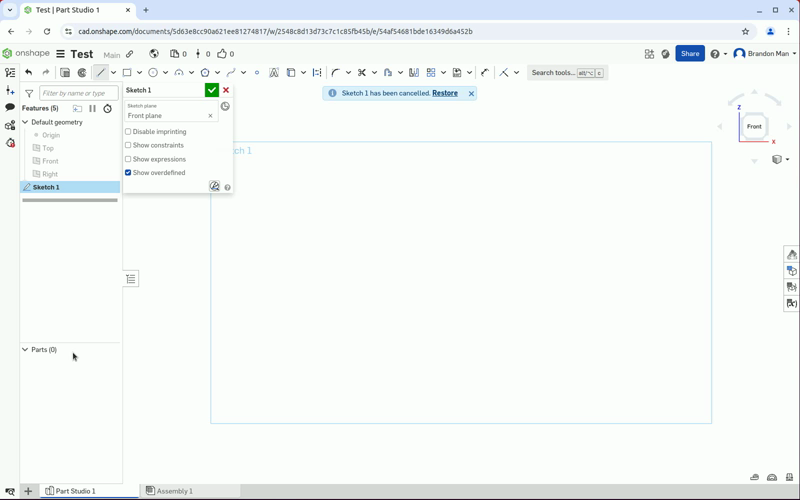
key_down(shift)
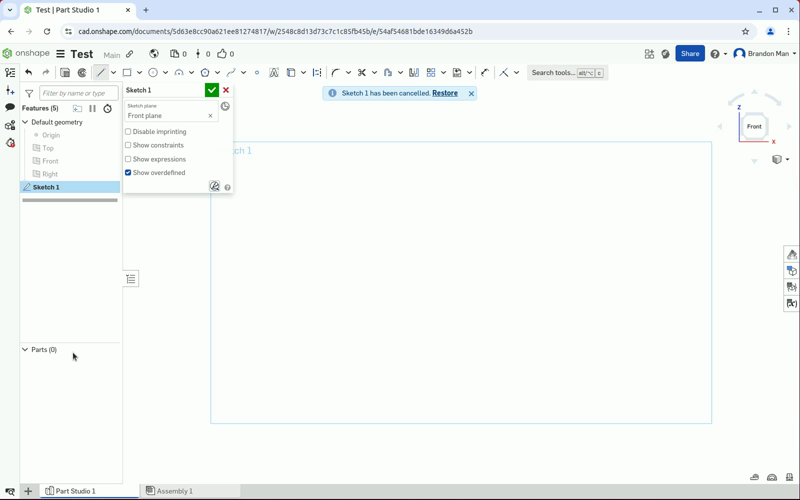
mouse_move(460, 282)
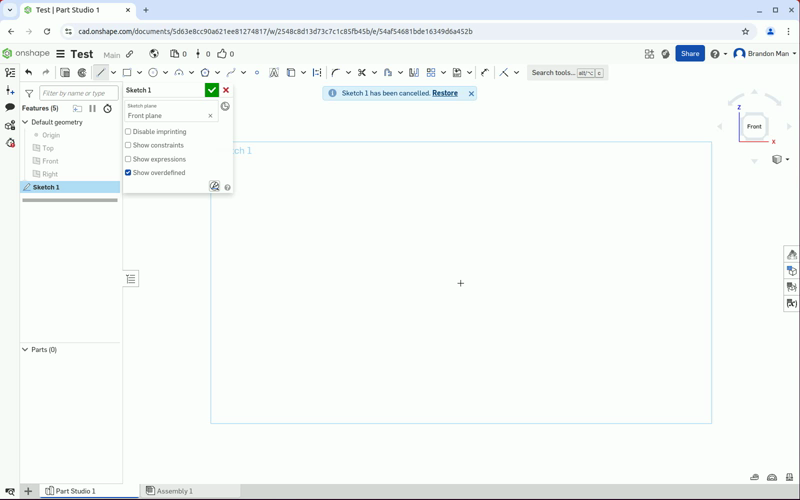
click(460, 282)
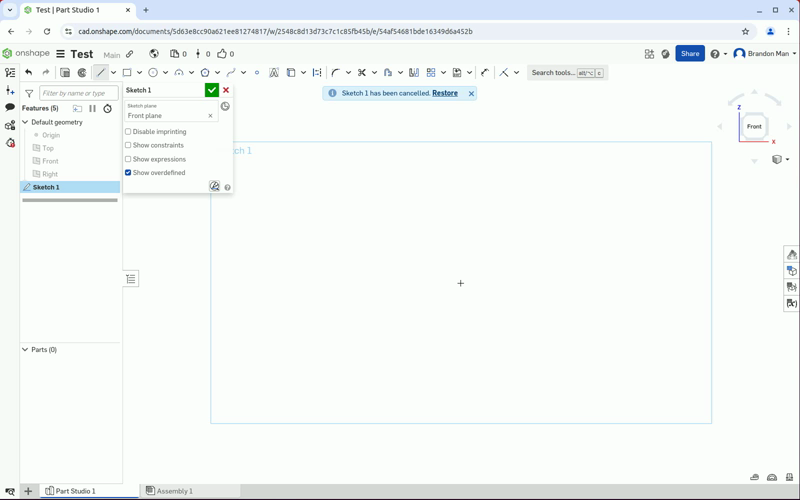
key_up(shift)
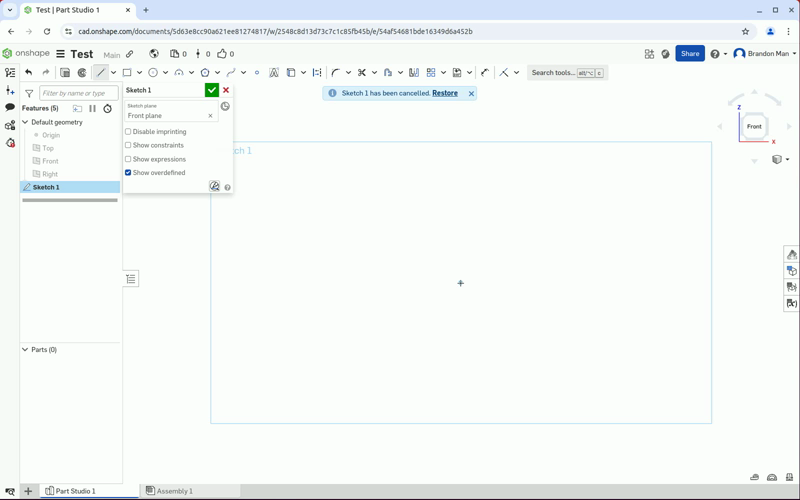
key_down(shift)
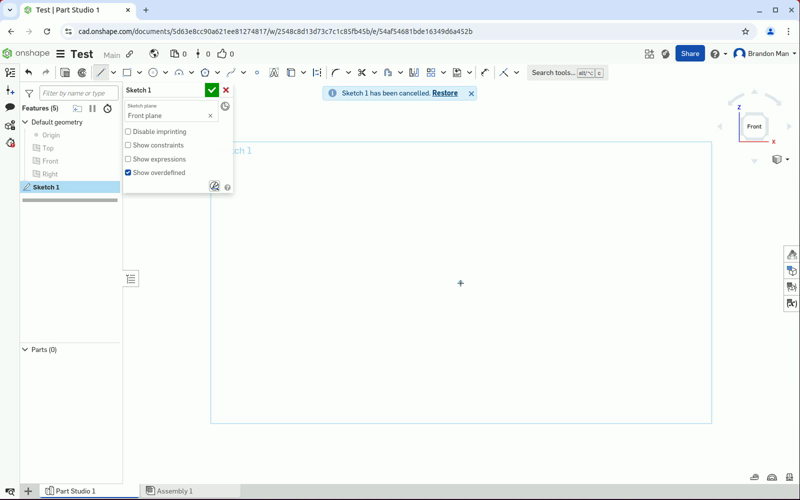
mouse_move(573, 282)
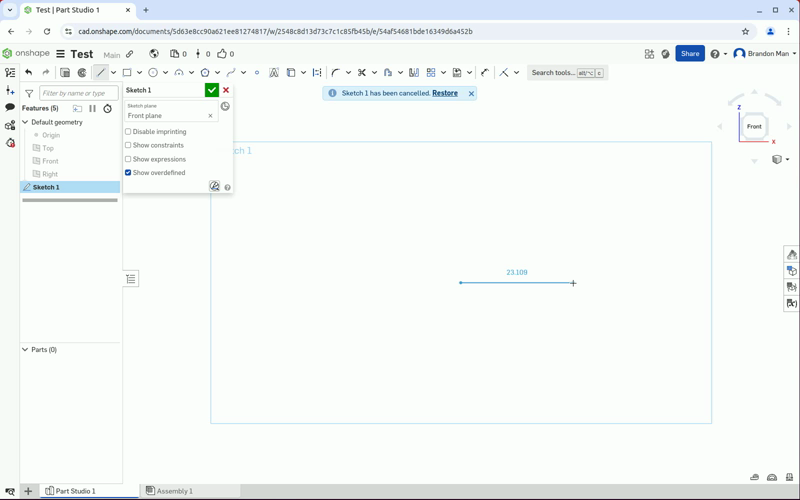
click(573, 282)
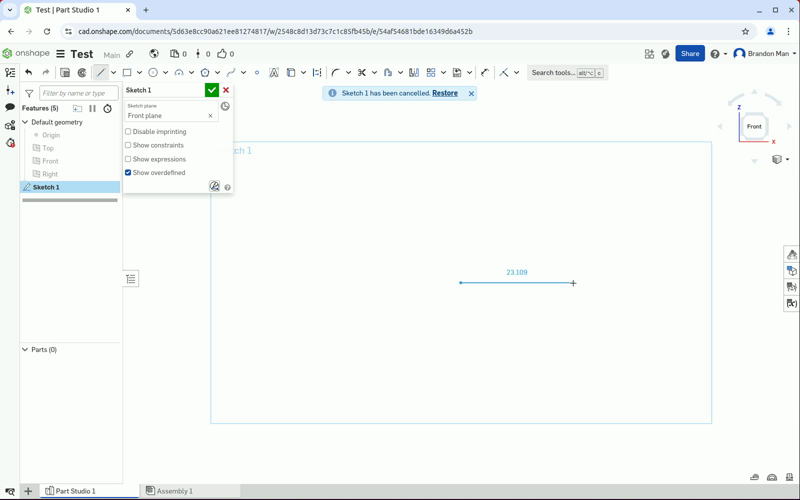
key_up(shift)
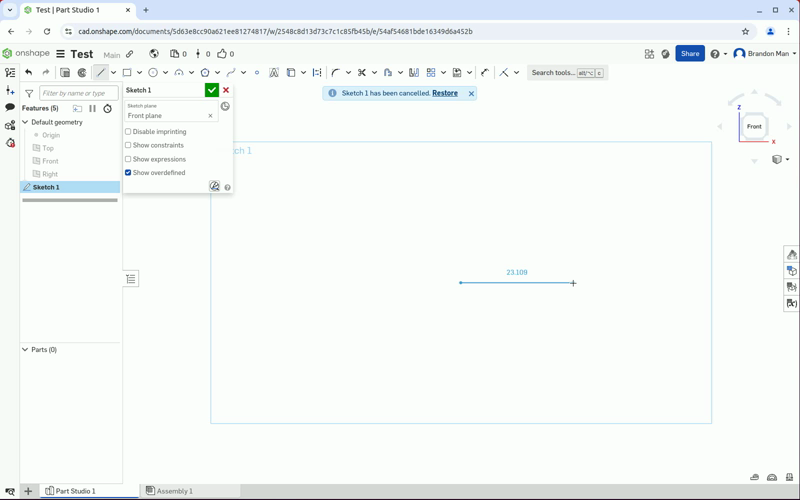
key_down(shift)
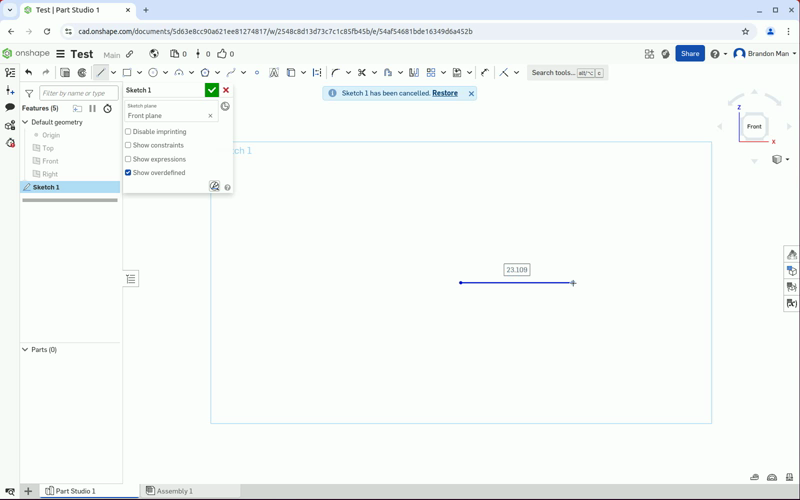
mouse_move(573, 208)
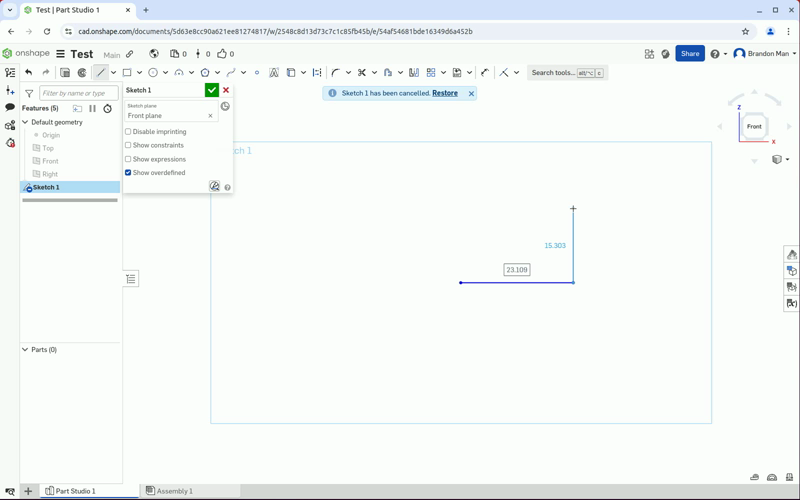
click(573, 208)
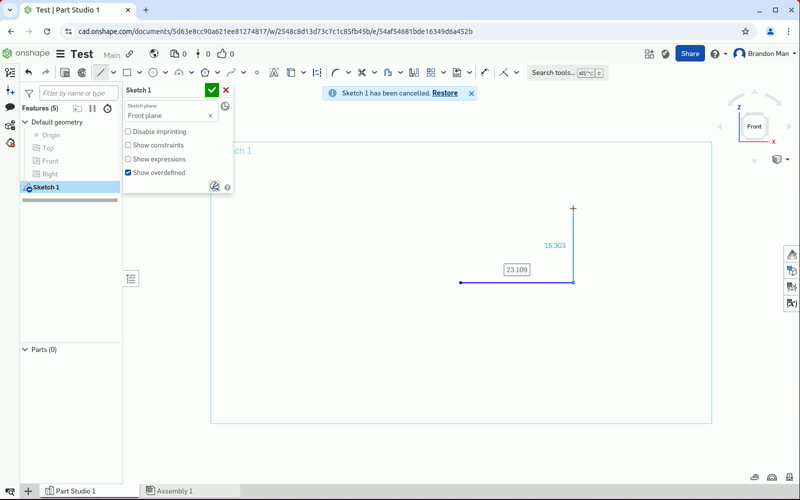
key_up(shift)
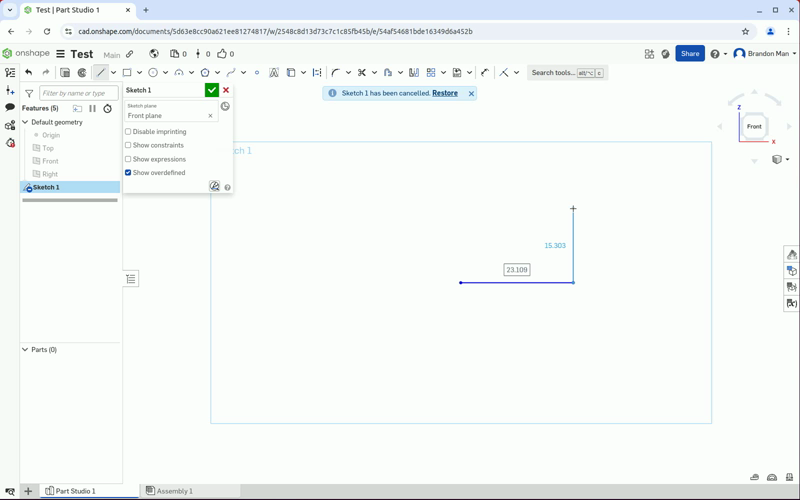
key_down(shift)
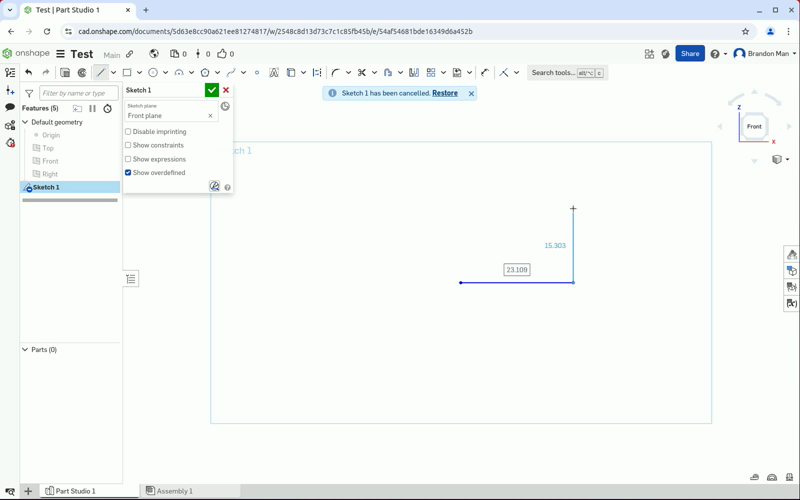
mouse_move(460, 208)
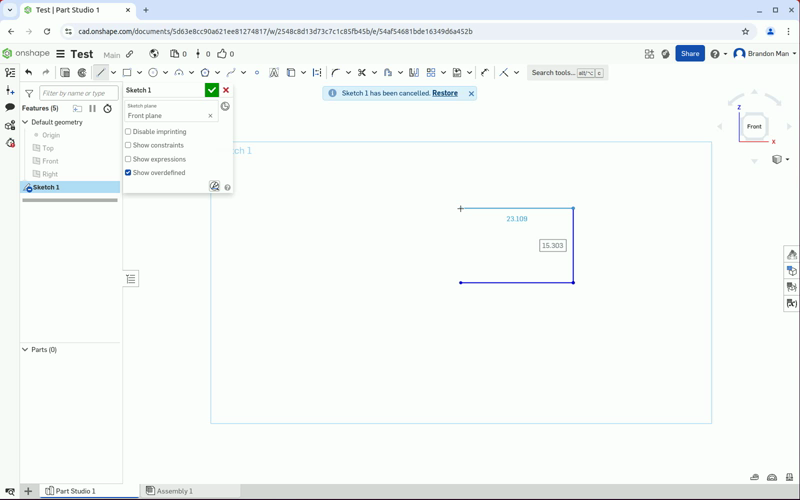
click(460, 208)
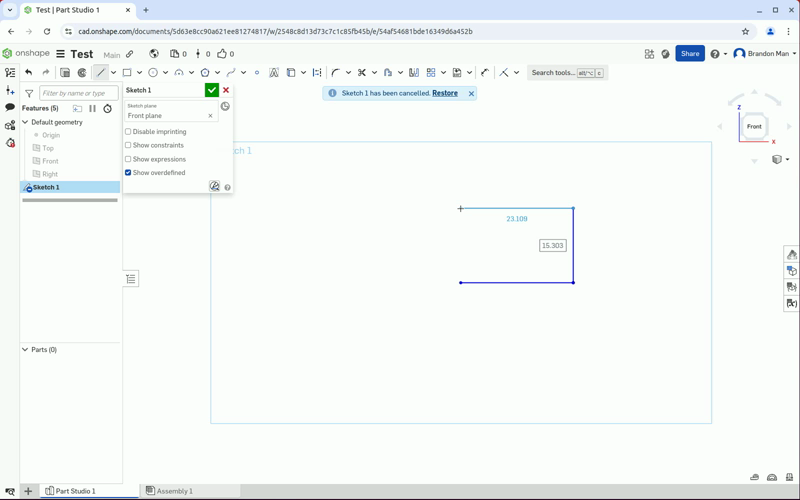
key_up(shift)
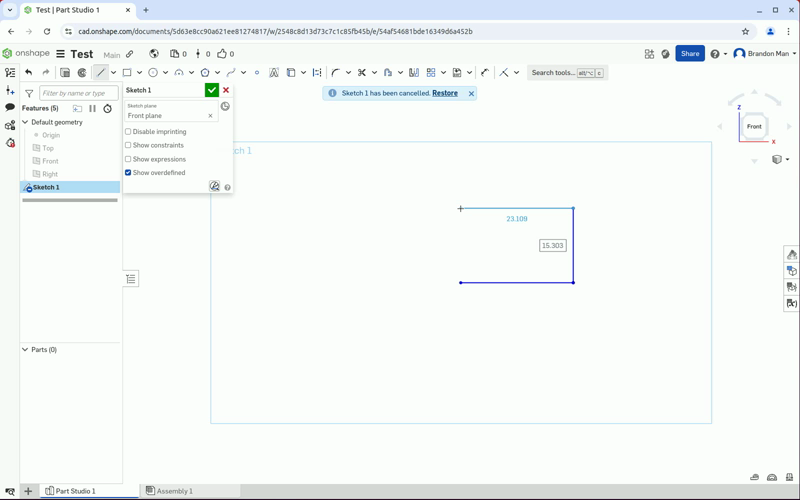
key_down(shift)
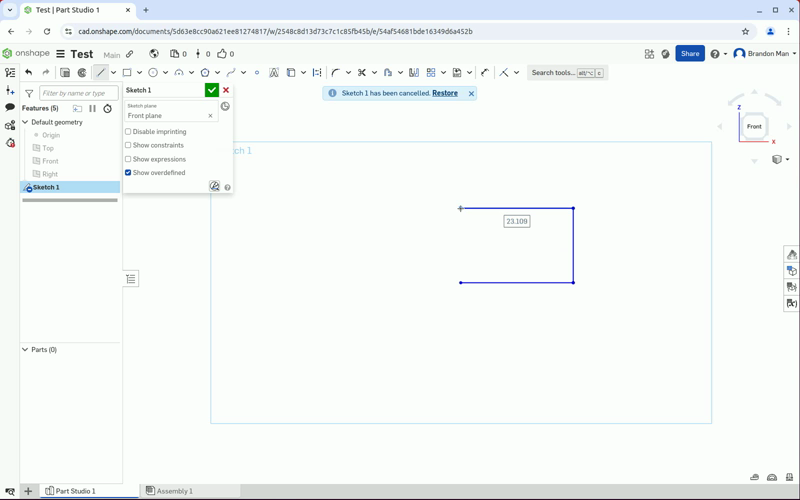
mouse_move(460, 282)
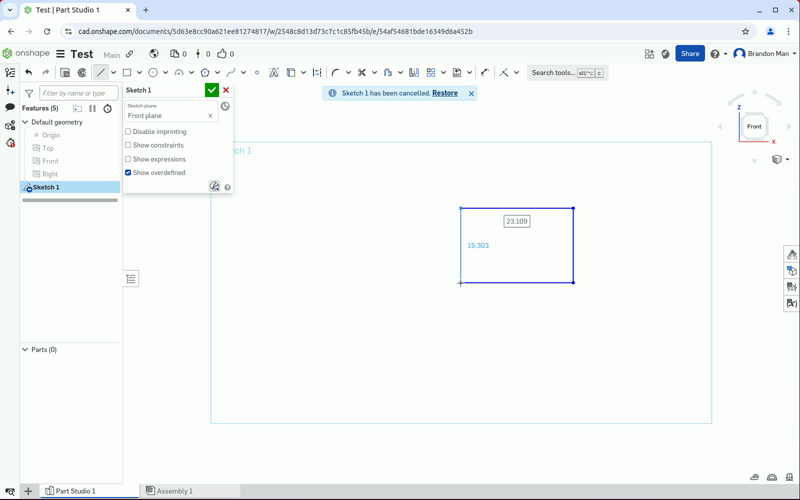
key_up(shift)
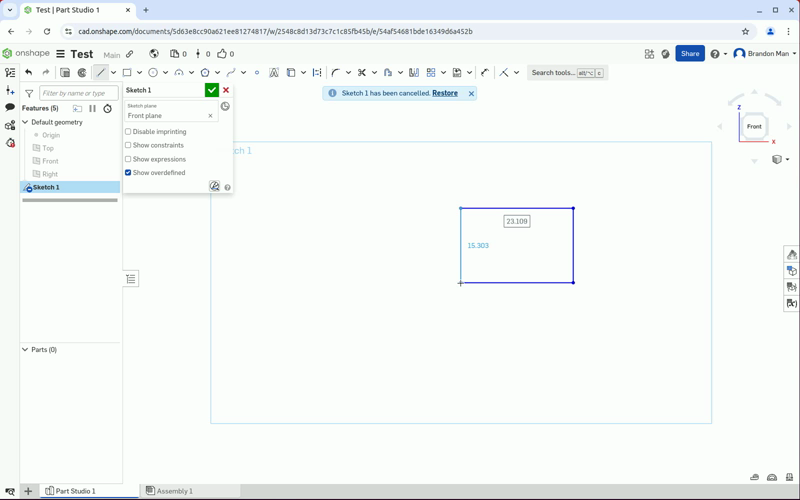
click(460, 282)
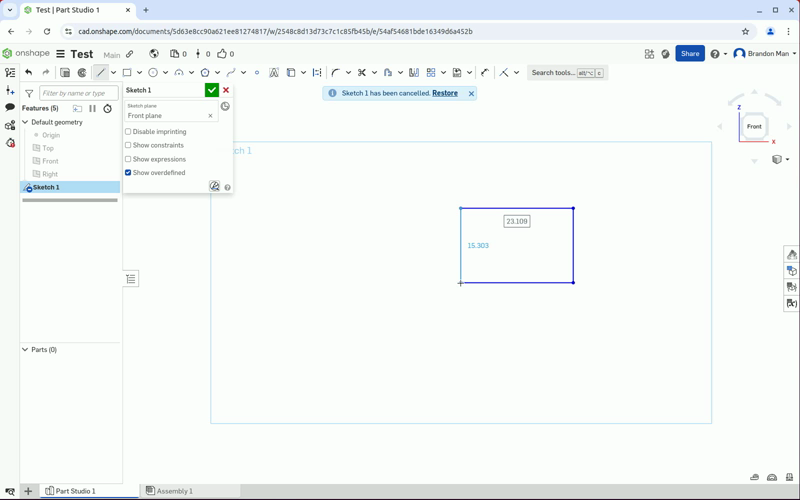
key(esc)
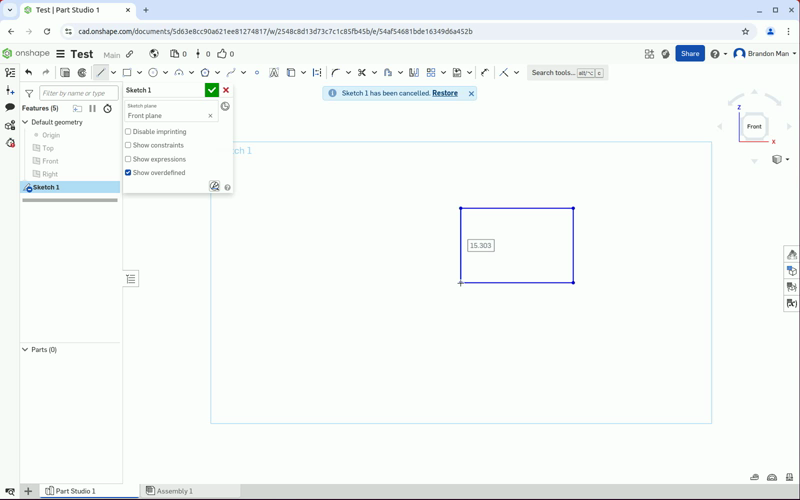
mouse_move(514, 224)
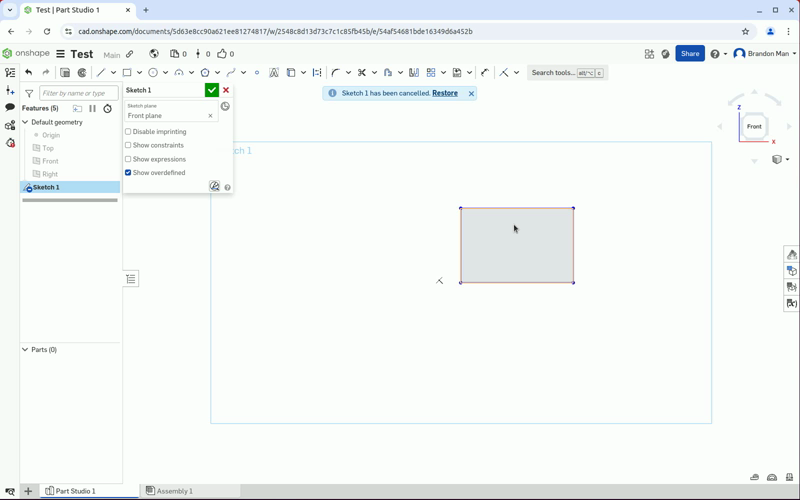
click(514, 224)
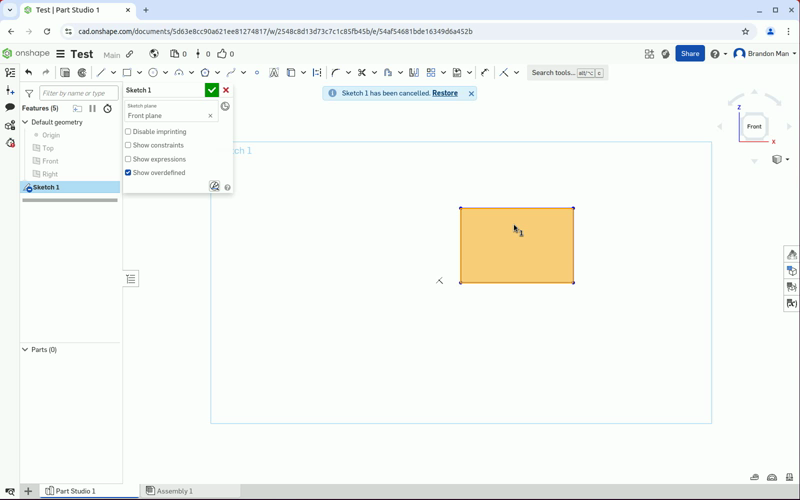
mouse_move(73, 352)
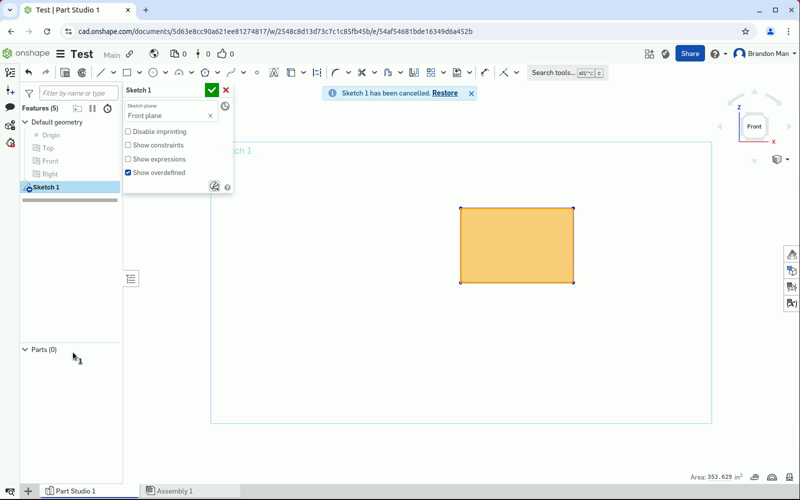
key(shift+y)
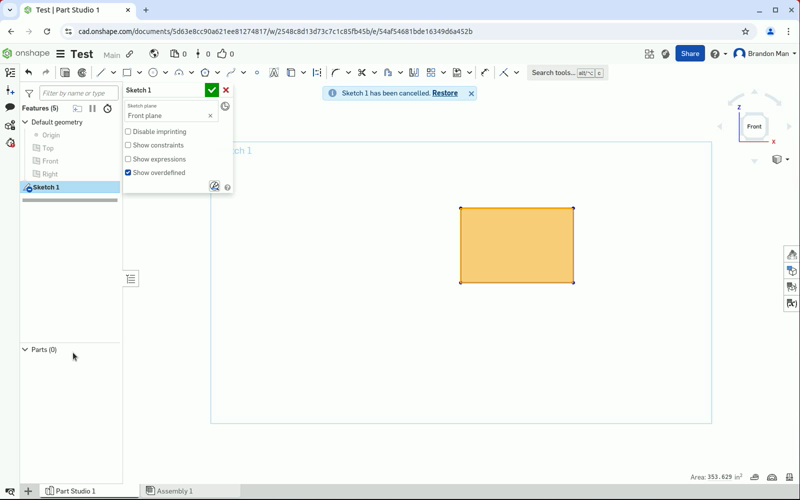
key(shift+e)
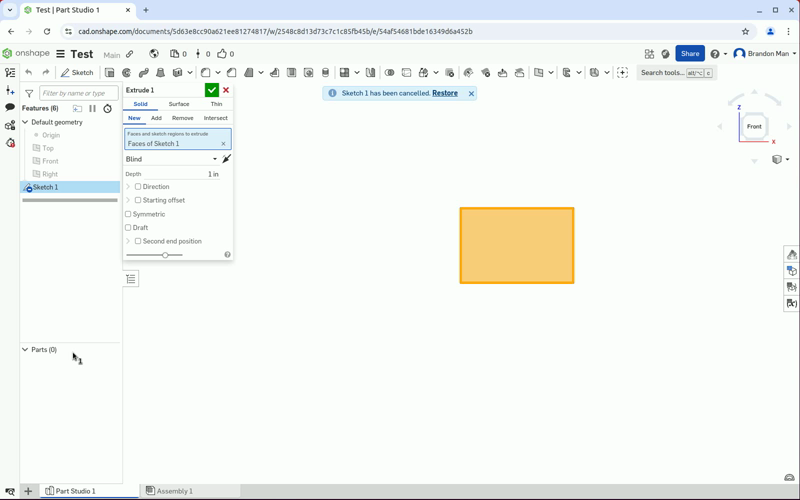
mouse_move(143, 106)
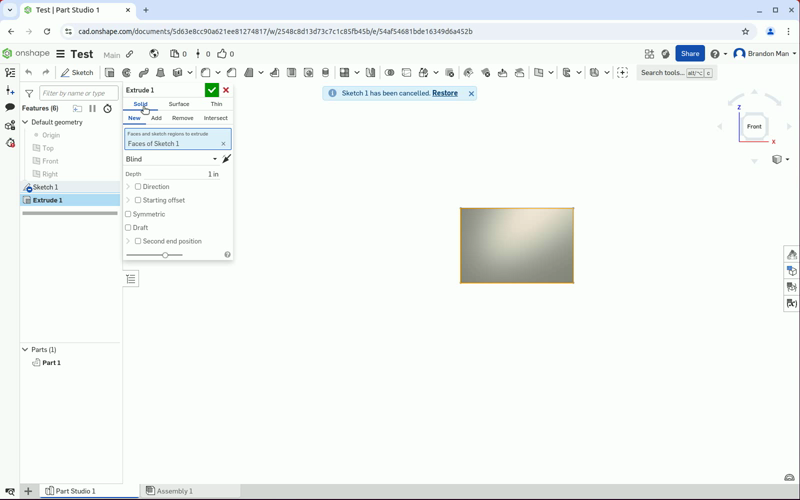
click(143, 106)
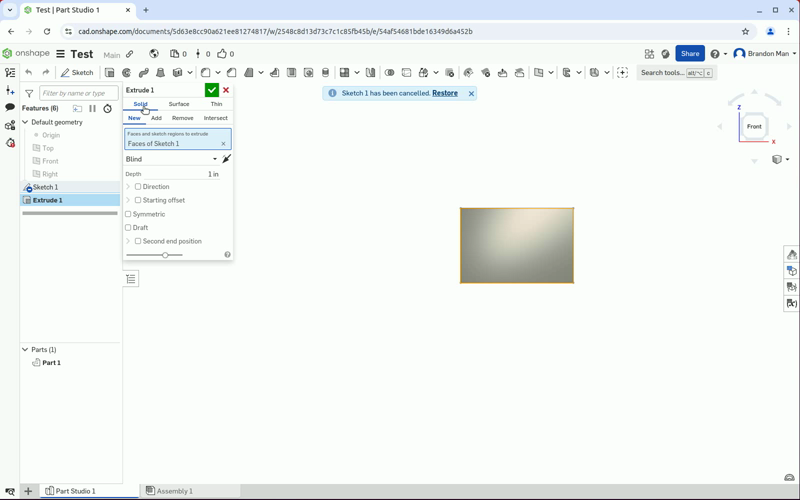
mouse_move(137, 120)
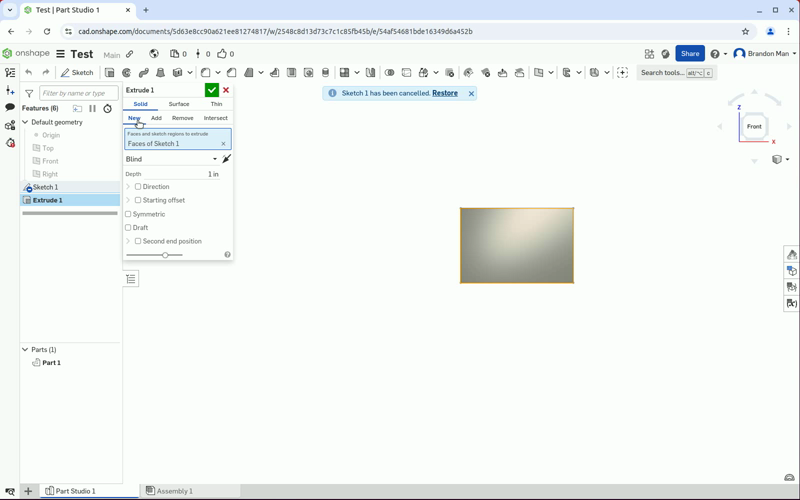
click(137, 120)
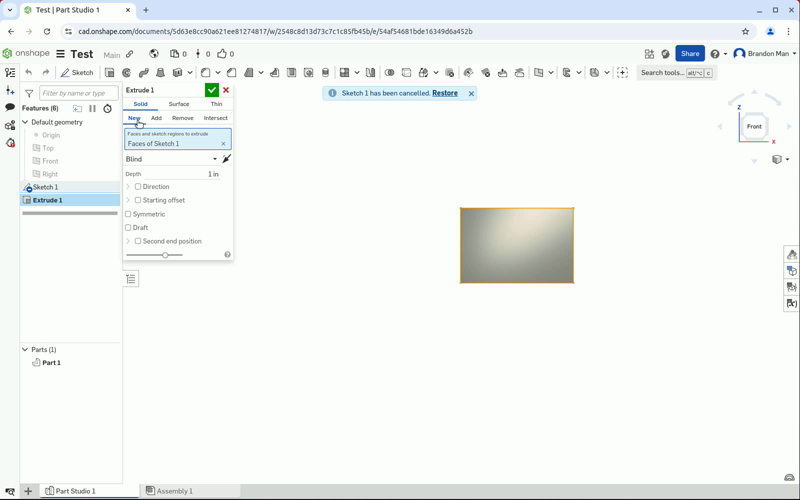
key(tab, 4)
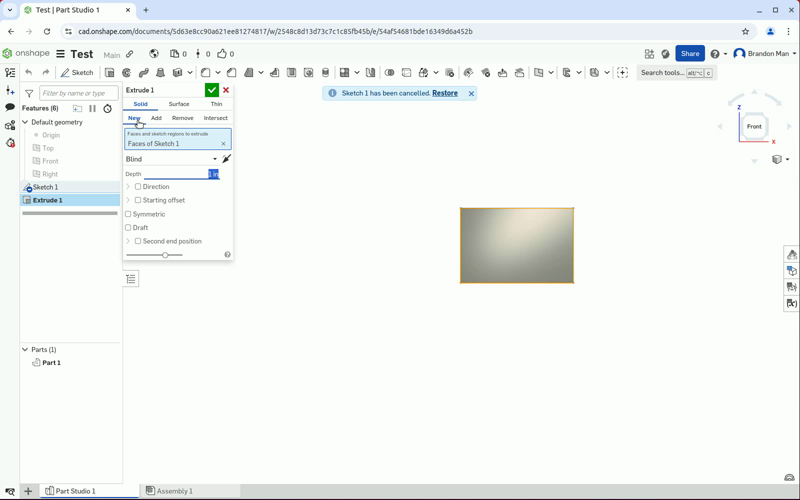
text(15.406)
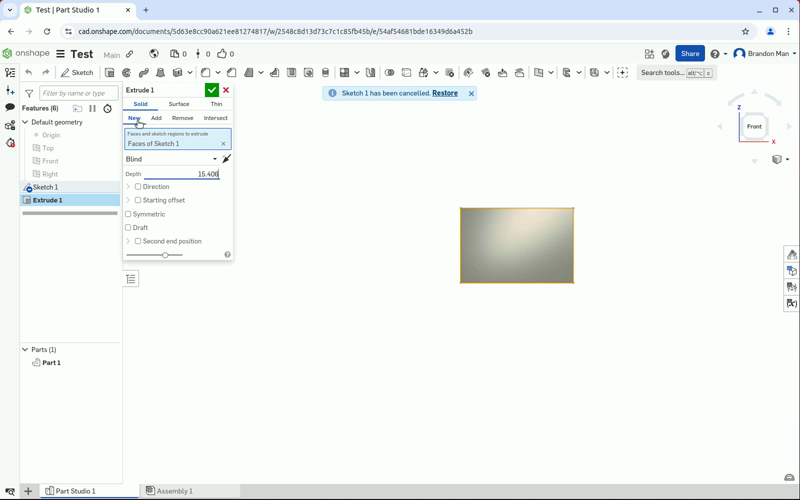
key(tab, 3)
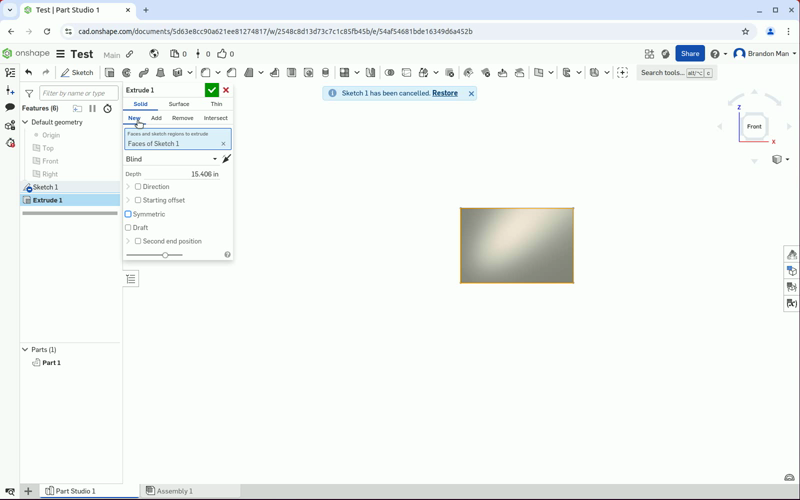
key(space)
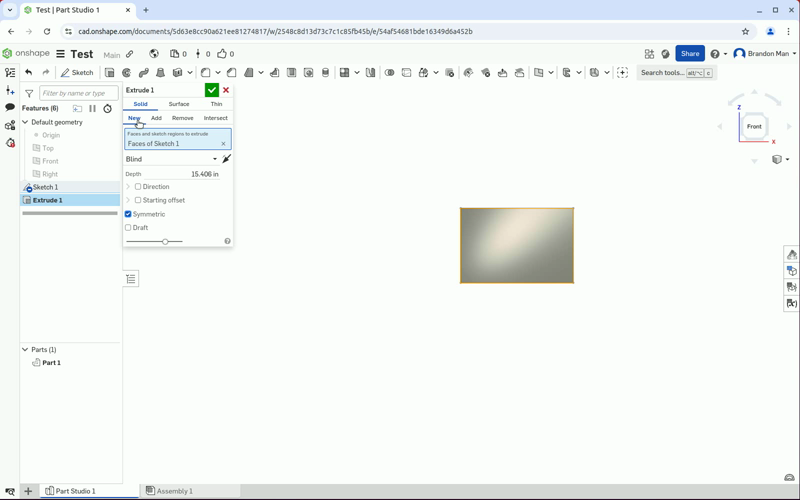
key(enter)
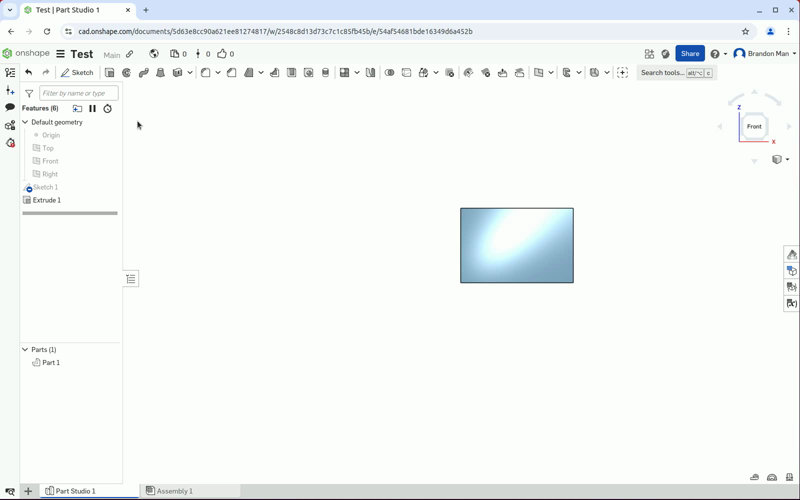
key(shift+h)
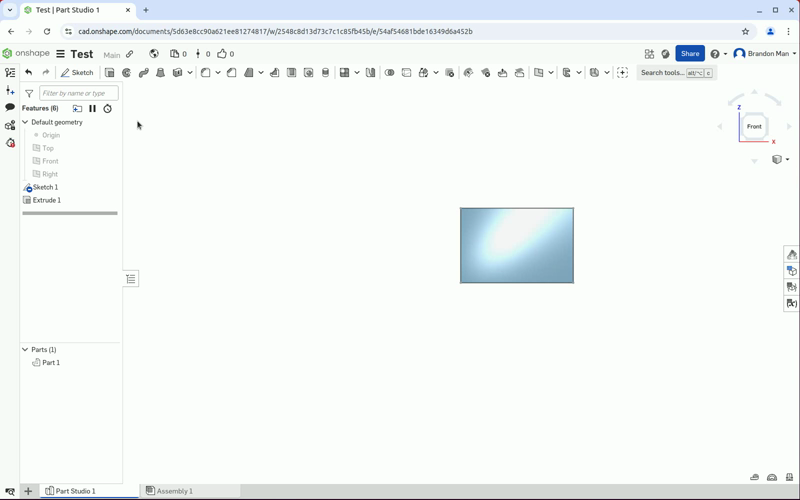
key(shift+h)
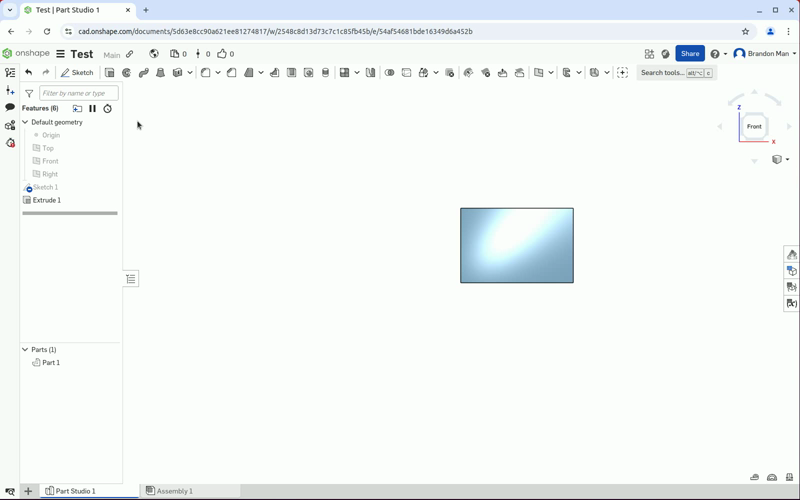
mouse_move(73, 189)
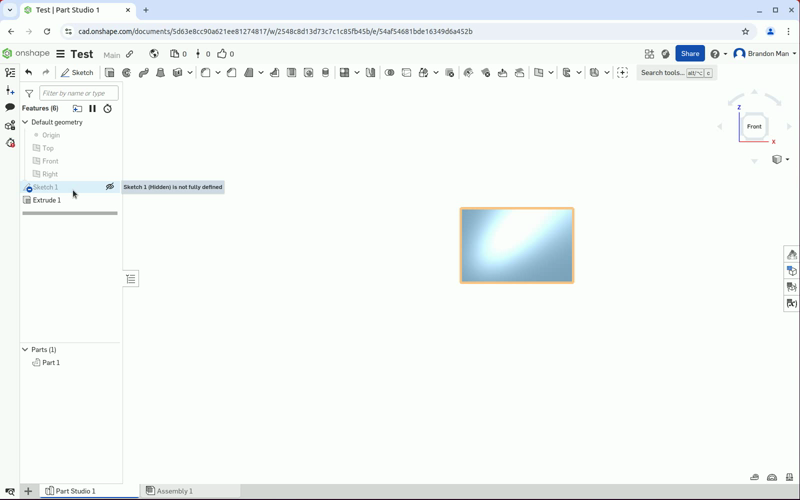
click(73, 189)
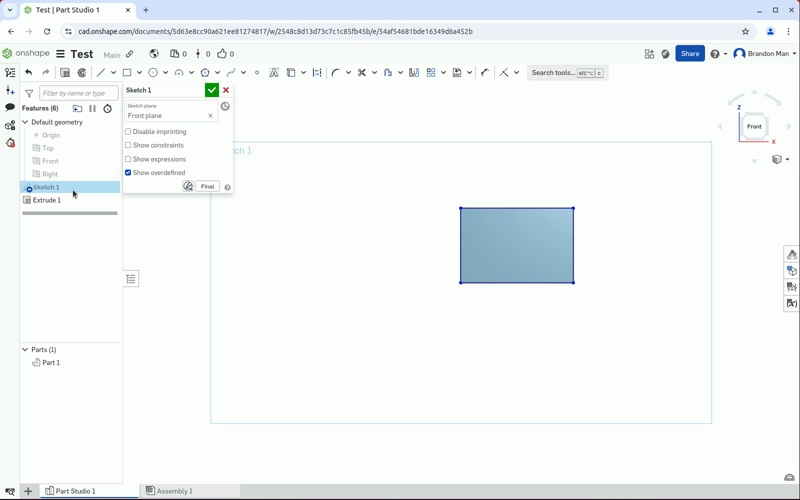
mouse_move(229, 92)
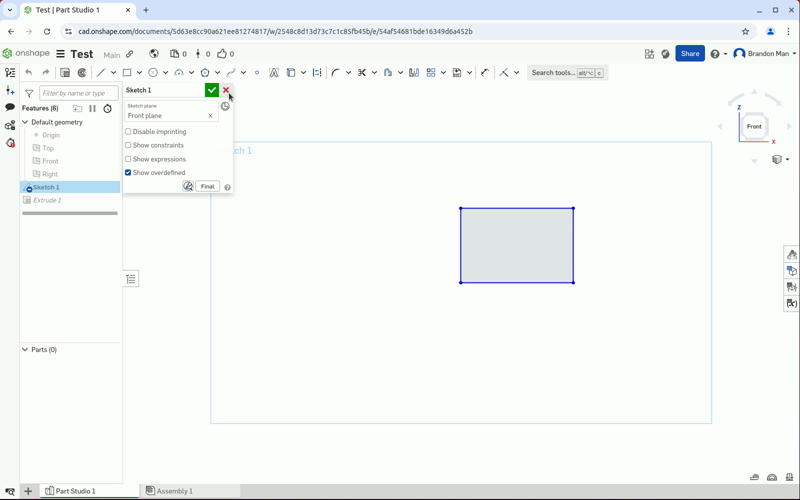
click(229, 92)
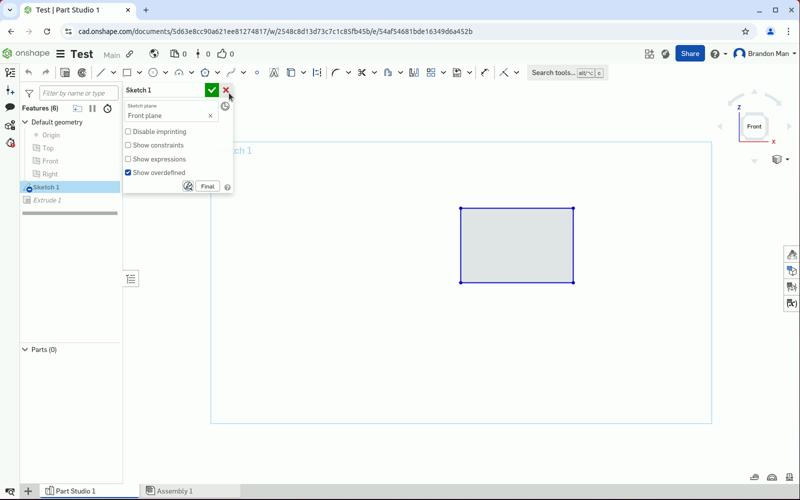
key(shift+s)
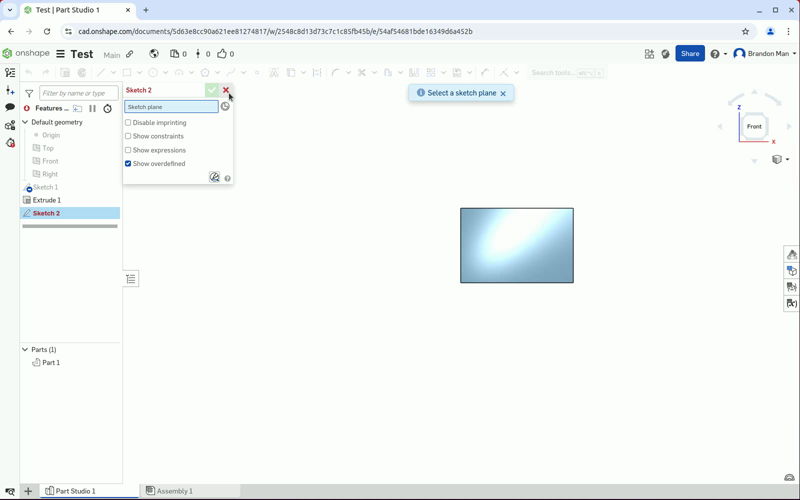
mouse_move(73, 163)
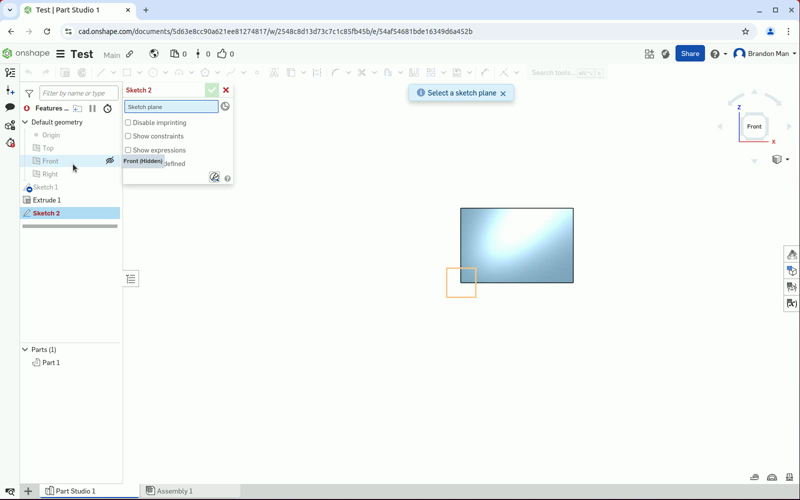
click(73, 163)
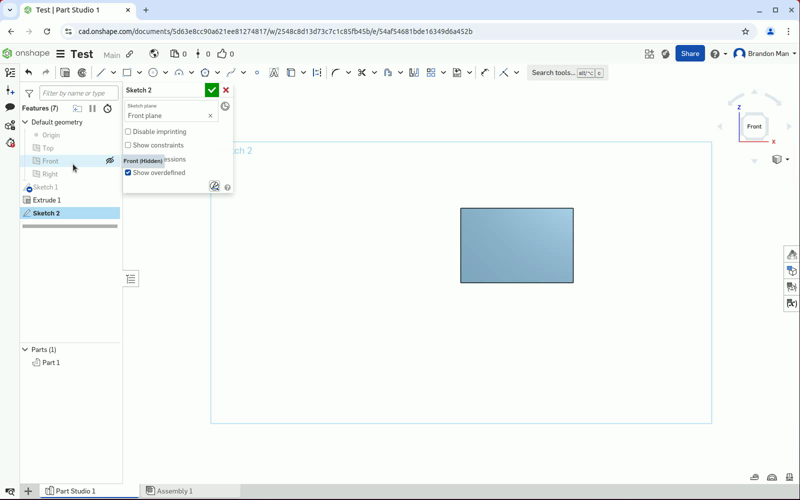
mouse_move(73, 352)
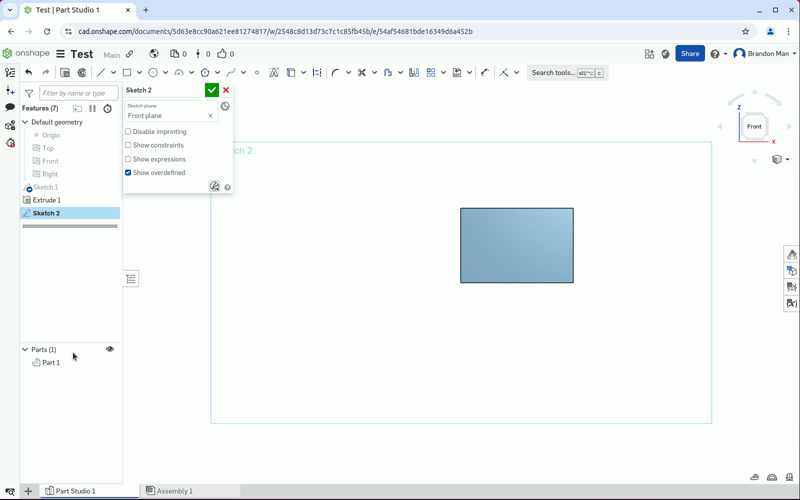
key(y)
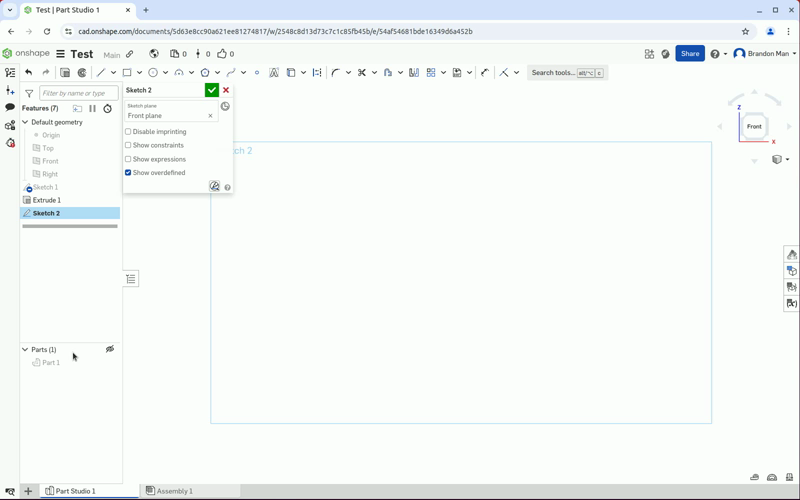
key(l)
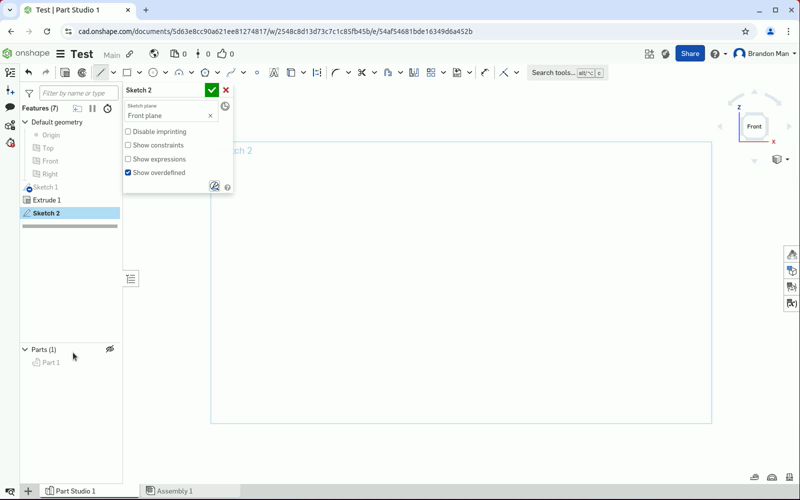
key_down(shift)
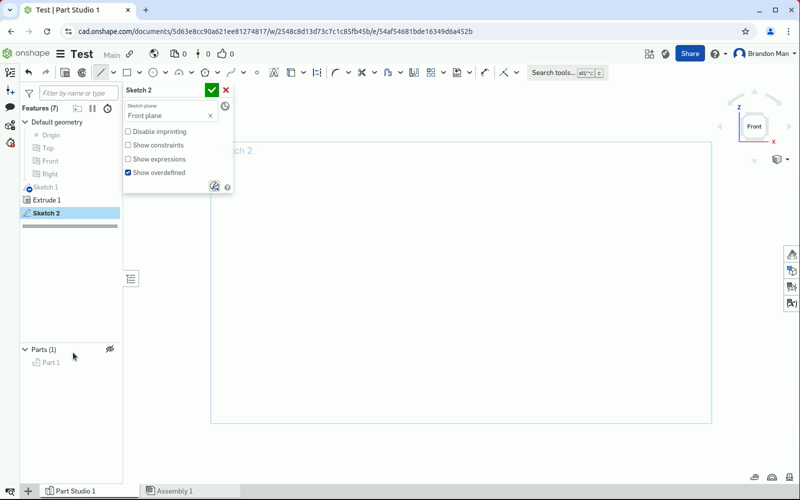
mouse_move(498, 226)
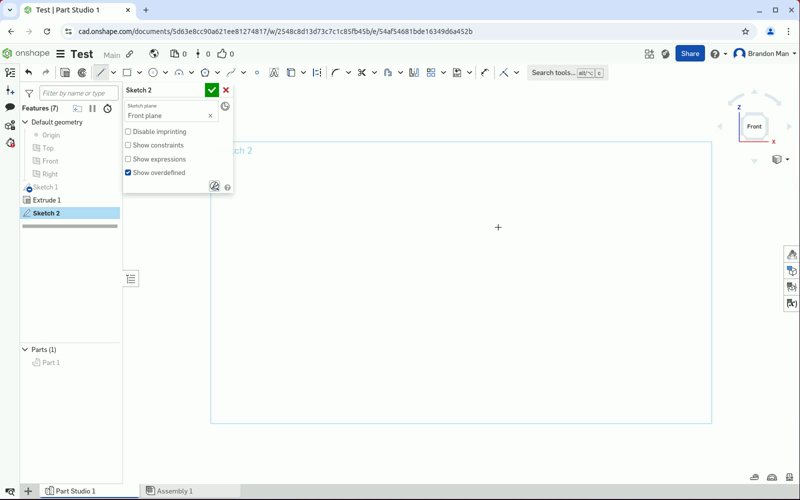
click(498, 226)
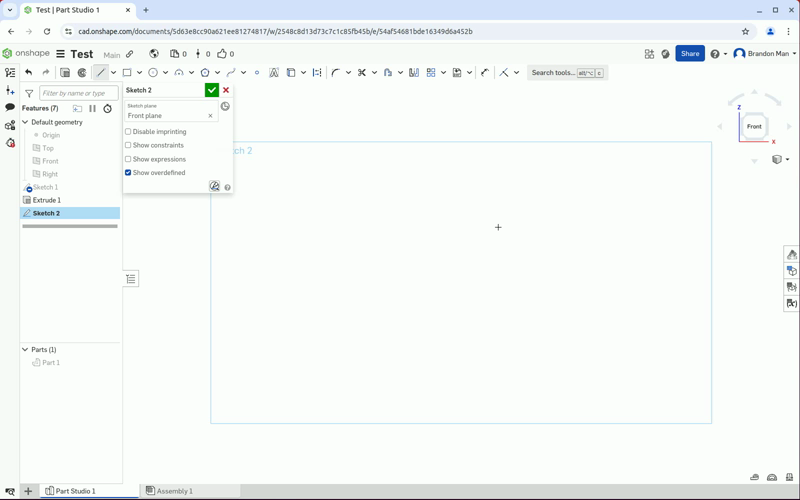
key_up(shift)
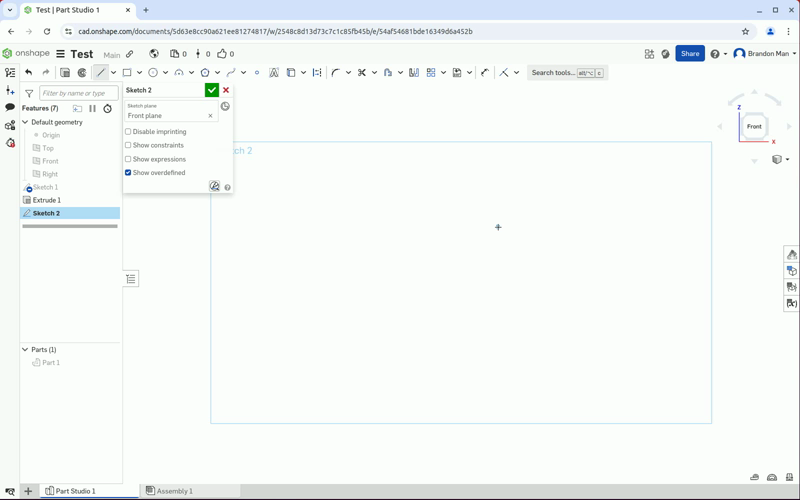
key_down(shift)
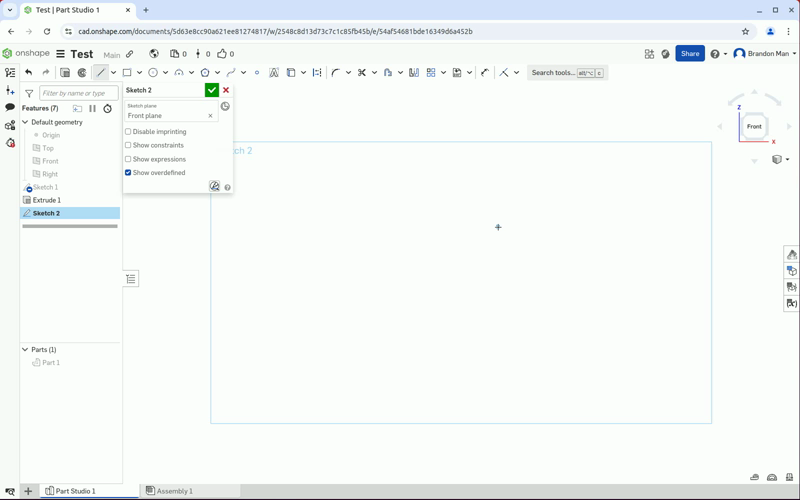
mouse_move(573, 226)
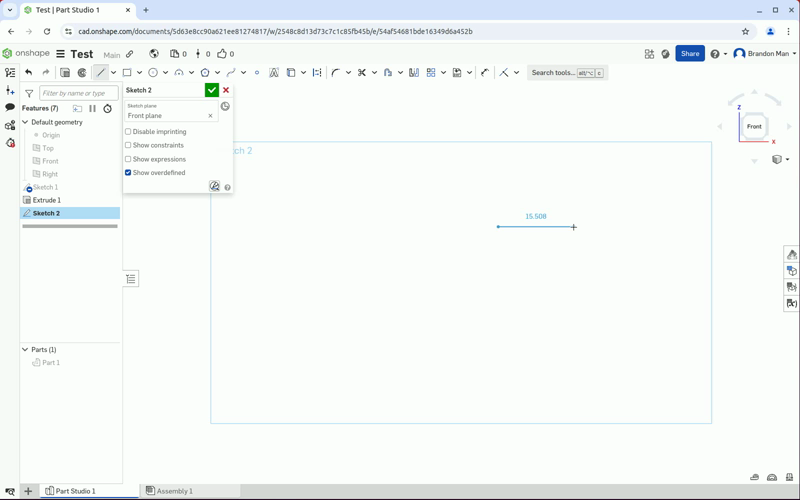
click(573, 226)
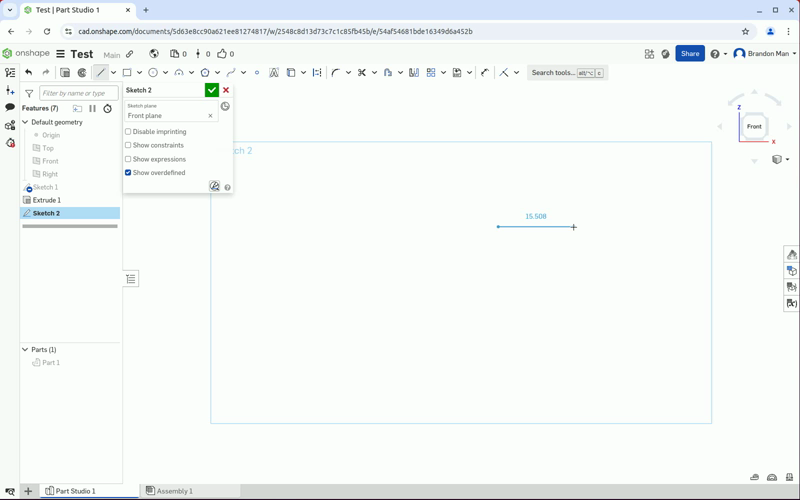
key_up(shift)
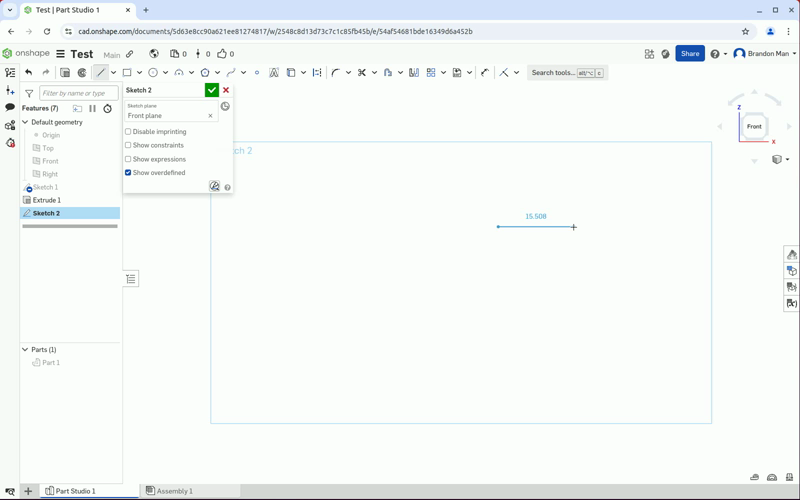
key_down(shift)
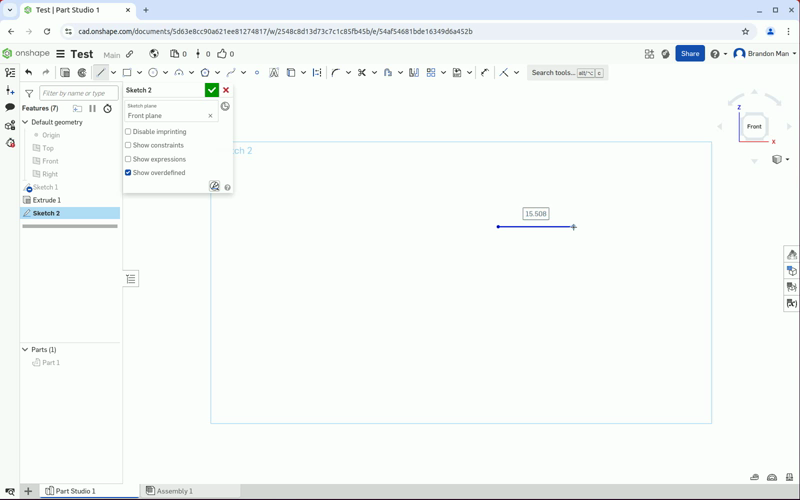
mouse_move(589, 226)
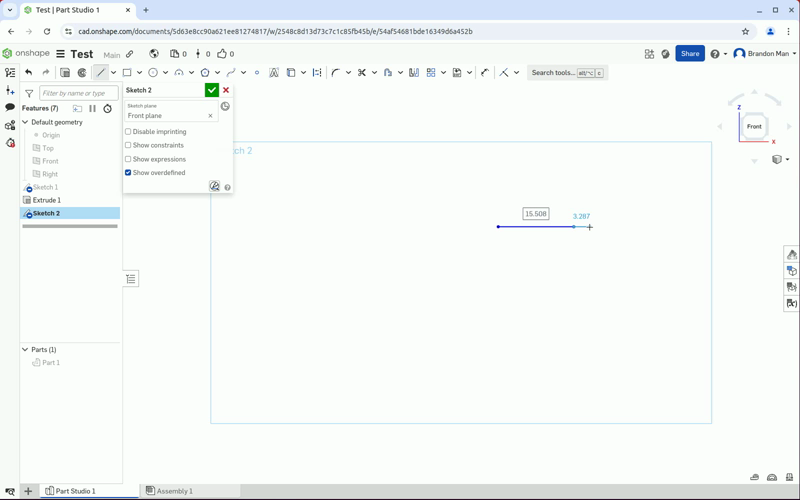
mouse_move(573, 207)
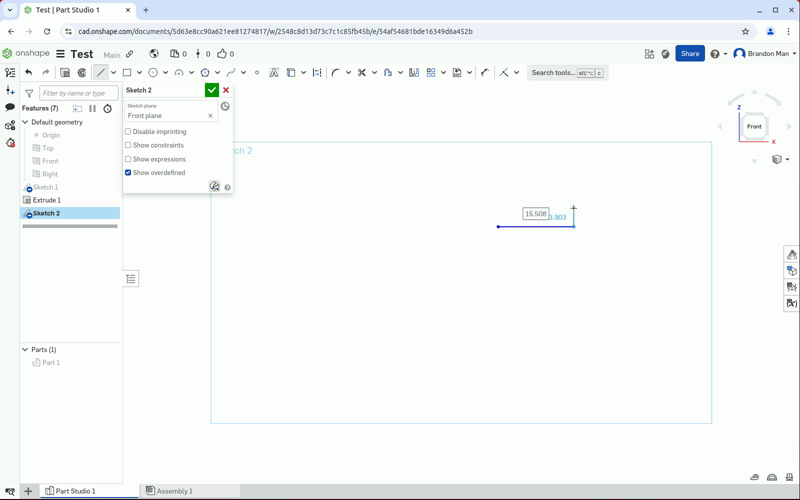
click(573, 207)
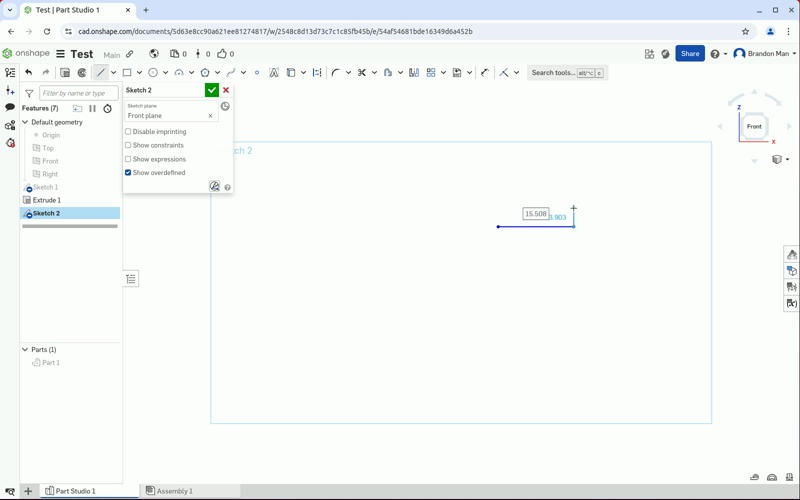
key_up(shift)
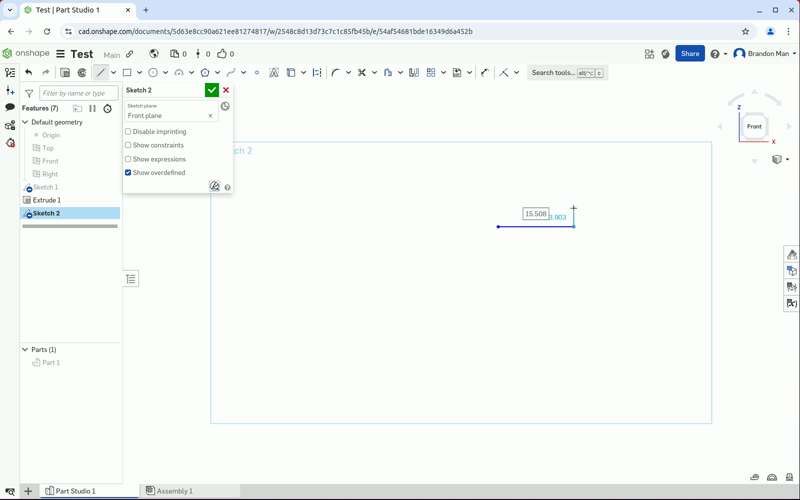
key_down(shift)
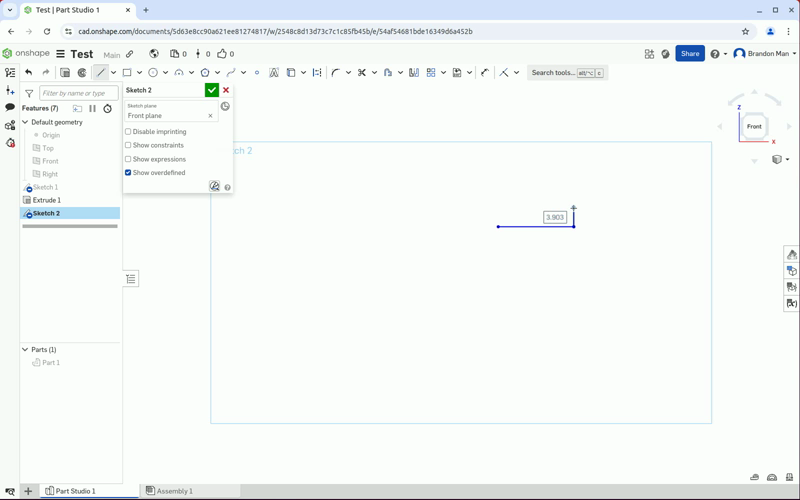
mouse_move(498, 207)
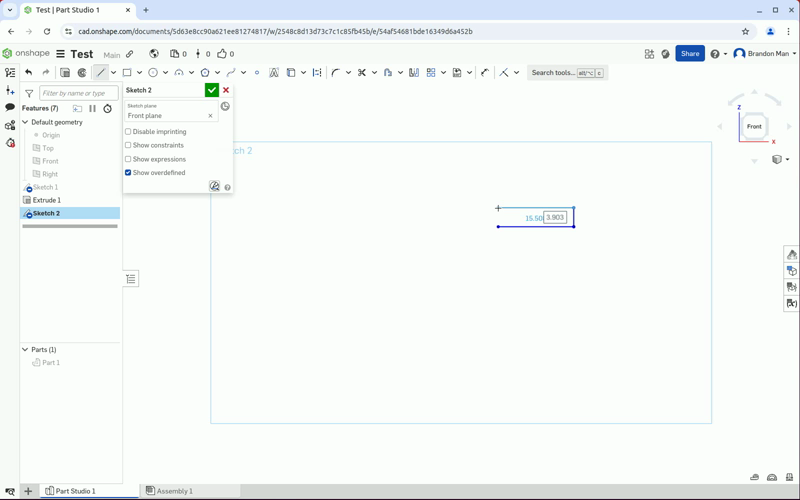
click(498, 207)
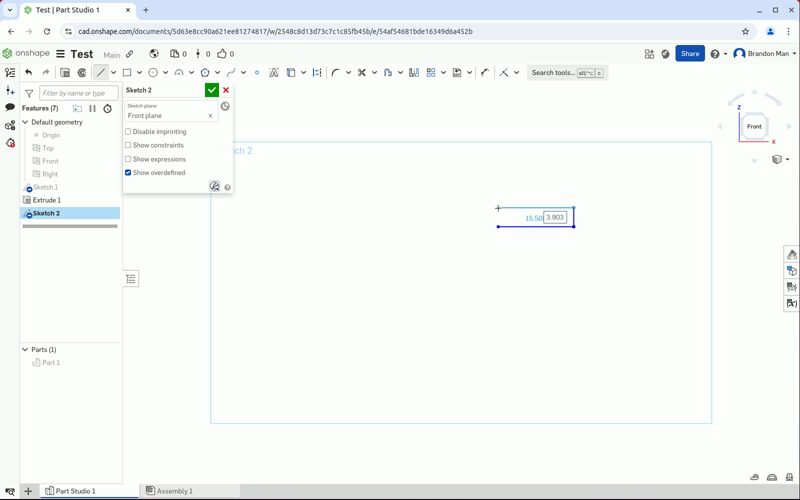
key_up(shift)
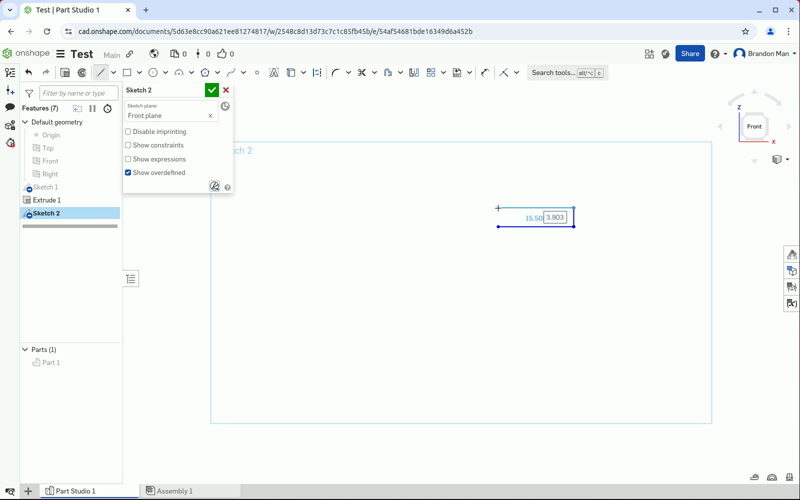
mouse_move(528, 207)
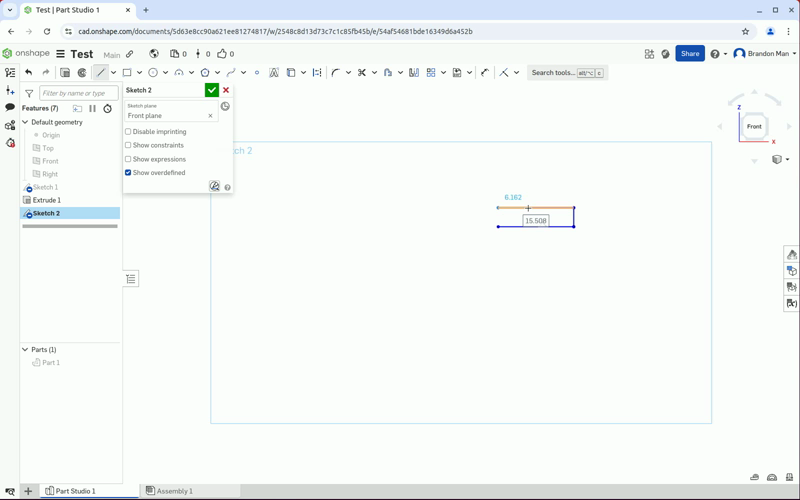
key_down(shift)
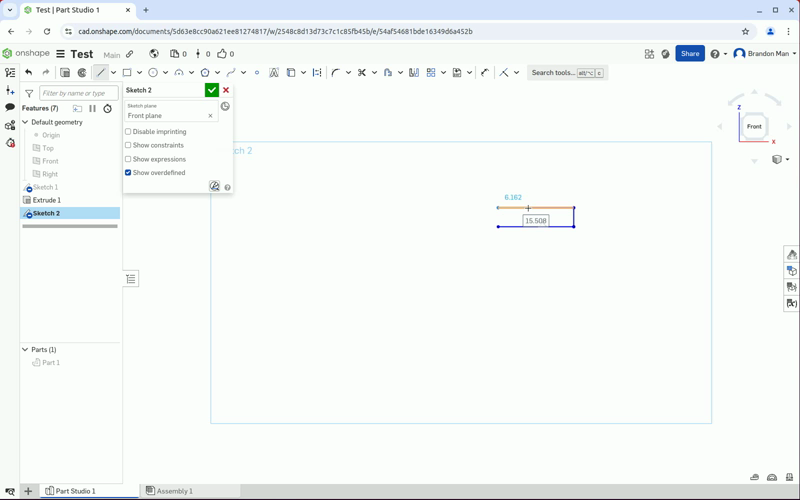
mouse_move(498, 226)
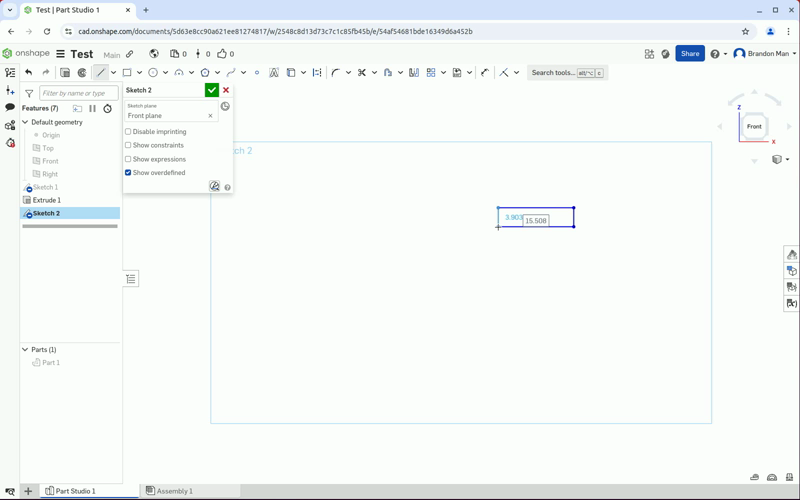
key_up(shift)
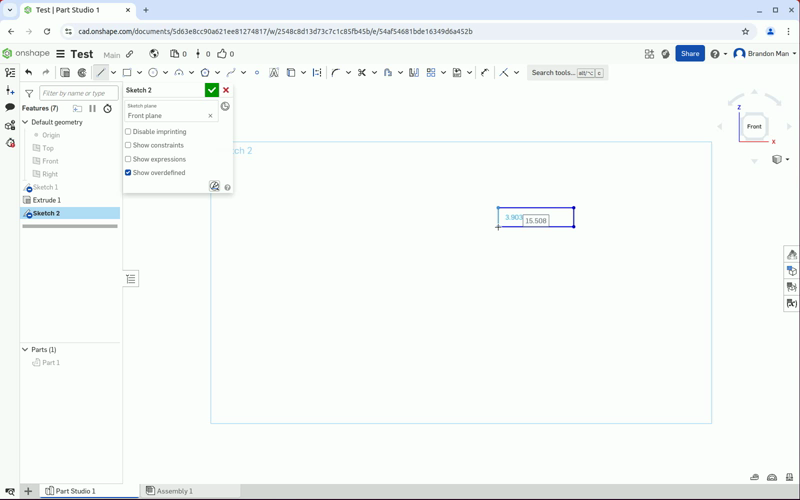
click(498, 226)
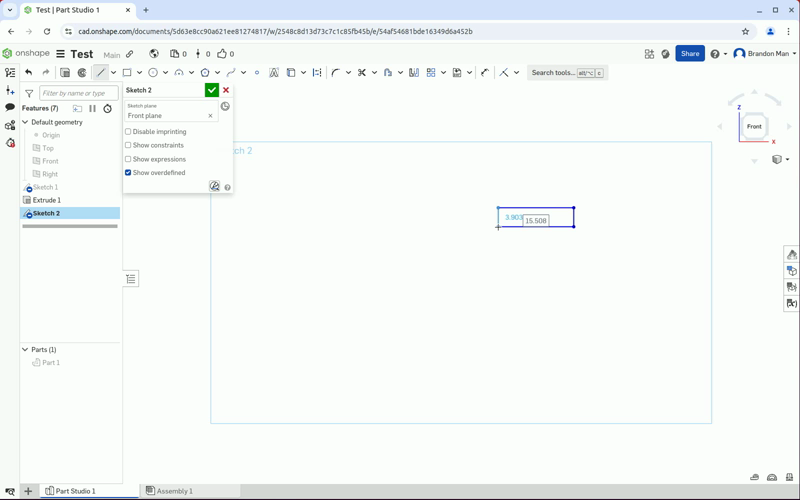
key(esc)
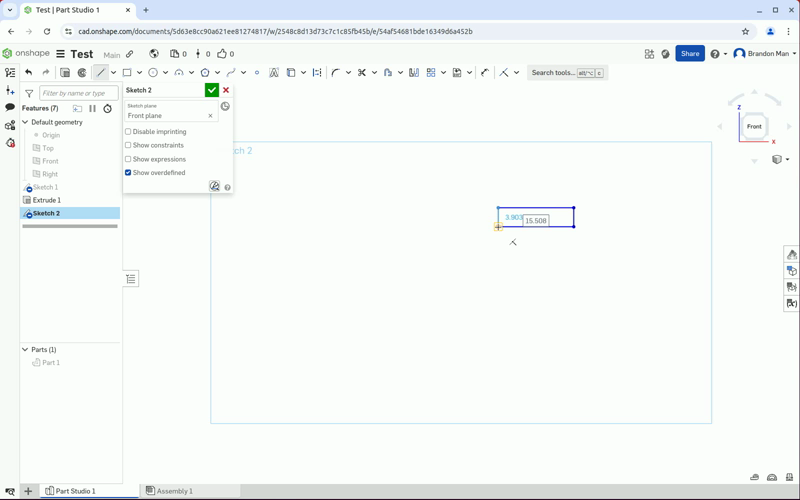
mouse_move(518, 221)
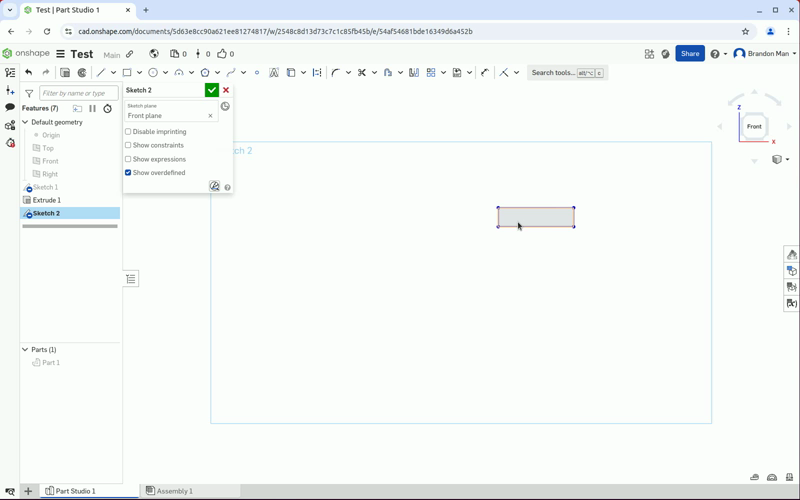
scroll(6)
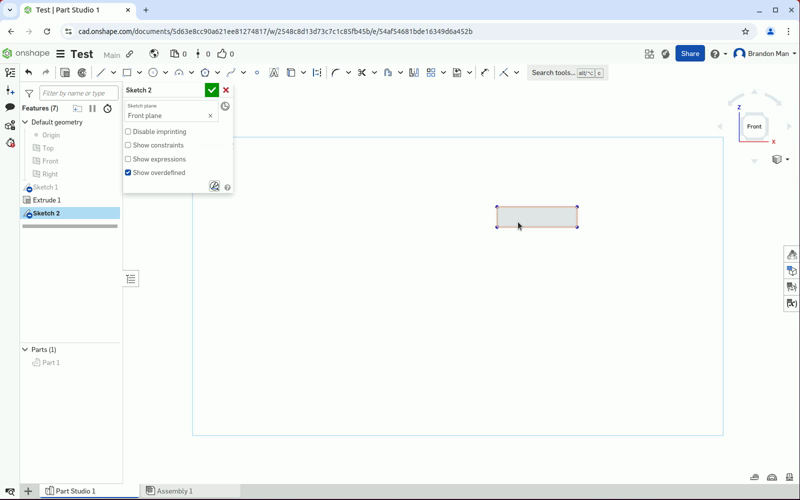
scroll(6)
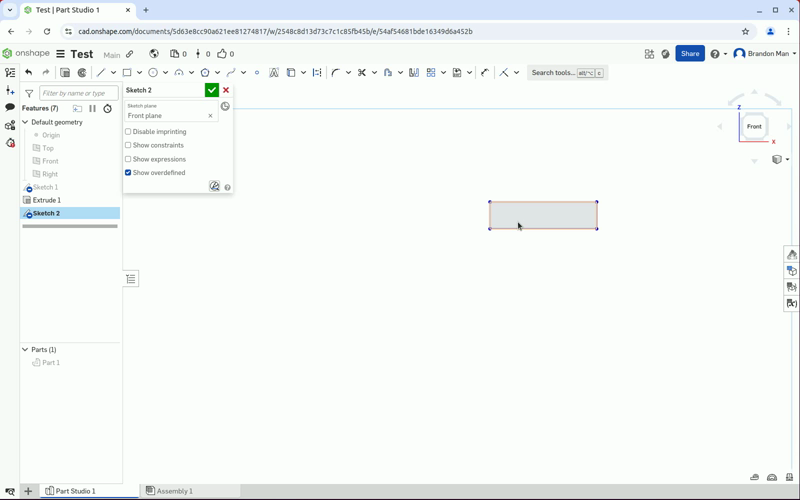
scroll(6)
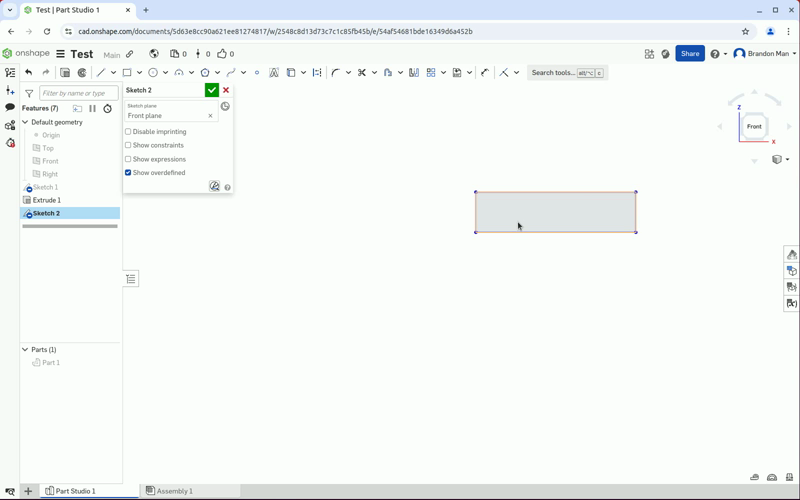
scroll(6)
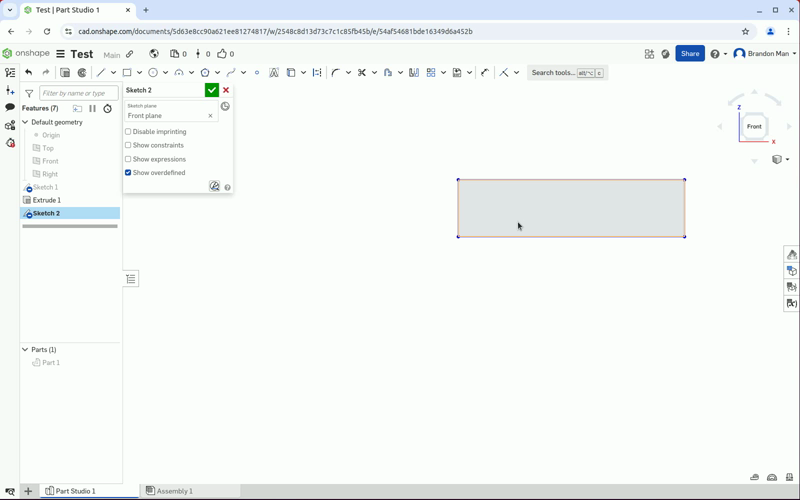
scroll(6)
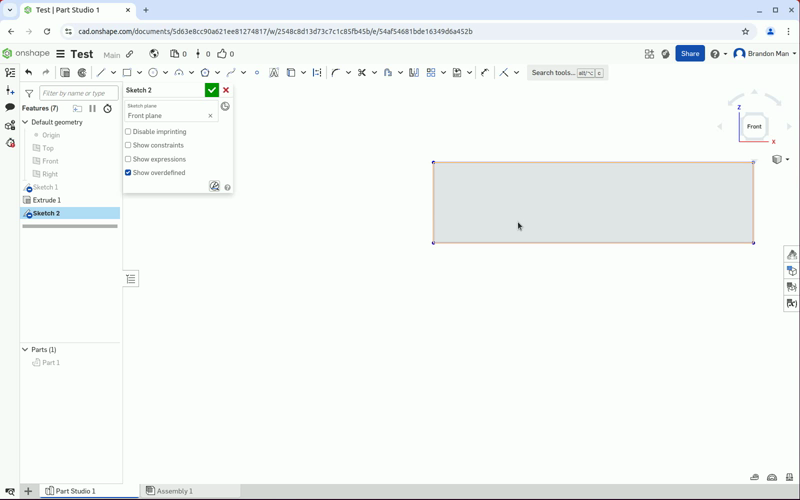
scroll(6)
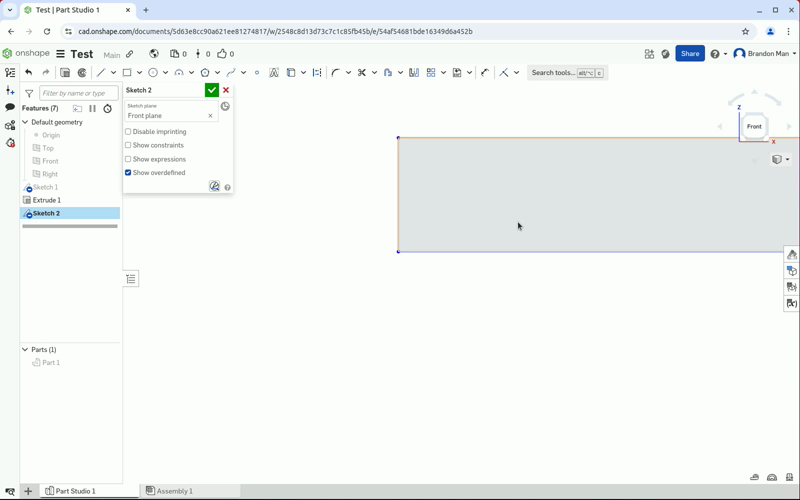
scroll(6)
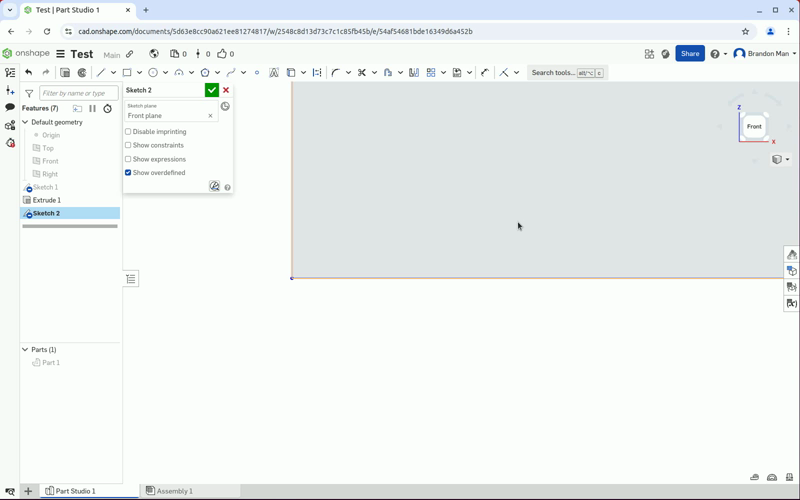
click(518, 221)
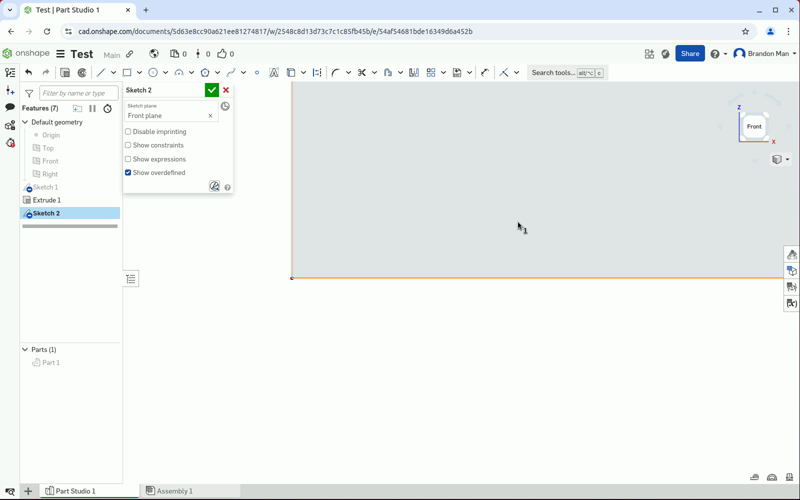
scroll(-6)
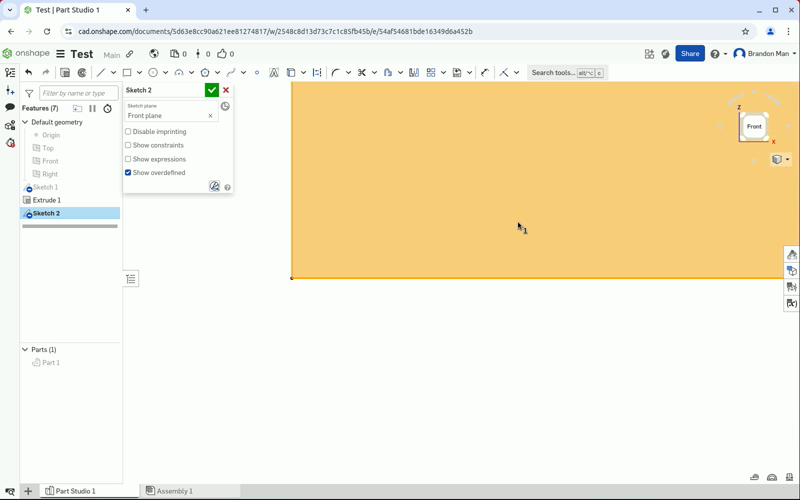
scroll(-6)
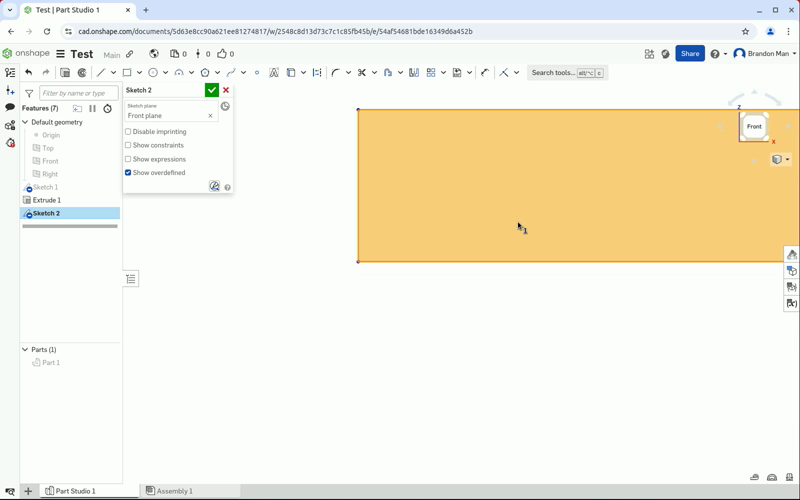
scroll(-6)
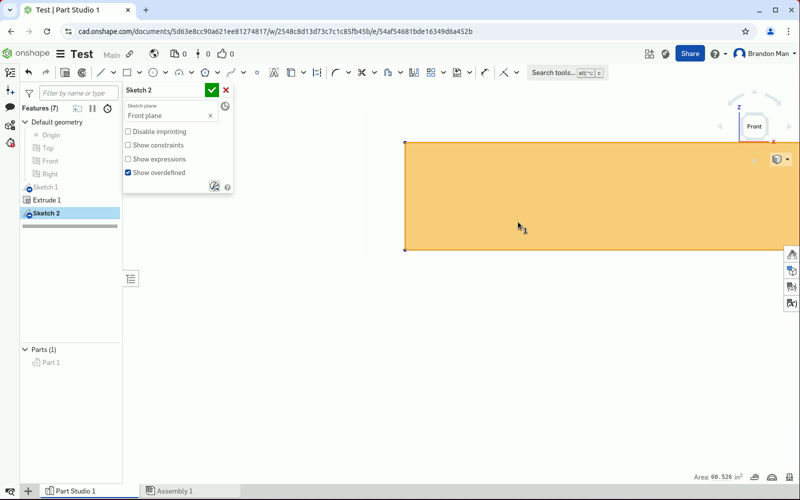
scroll(-6)
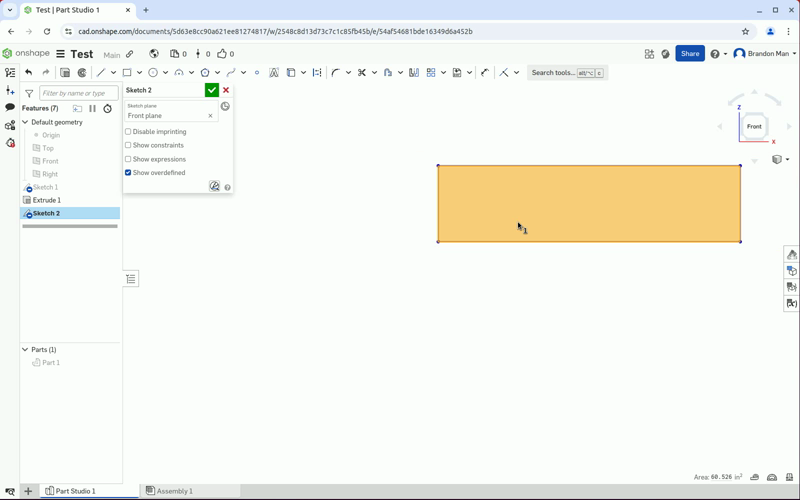
scroll(-6)
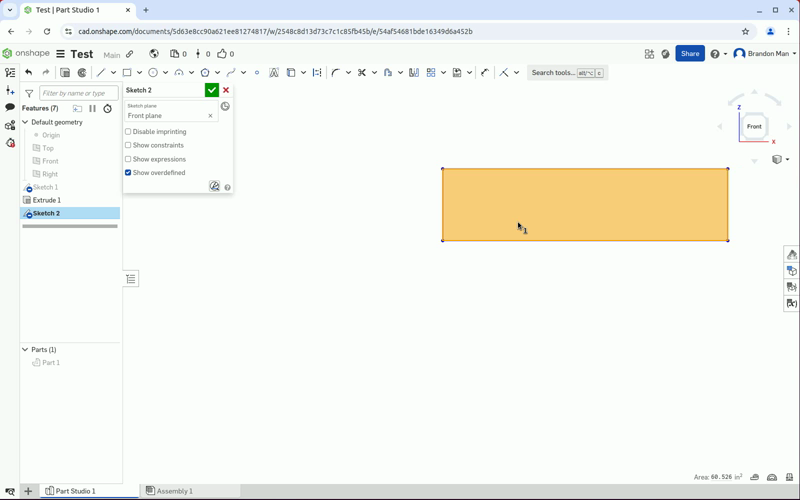
scroll(-6)
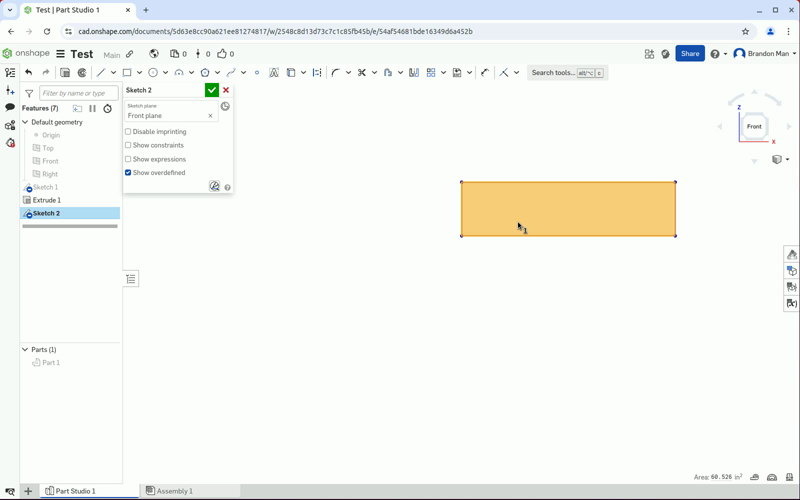
scroll(-6)
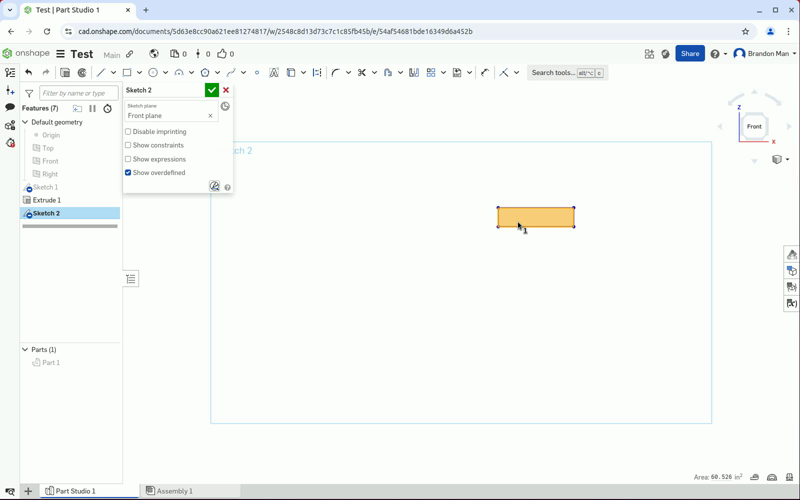
mouse_move(73, 352)
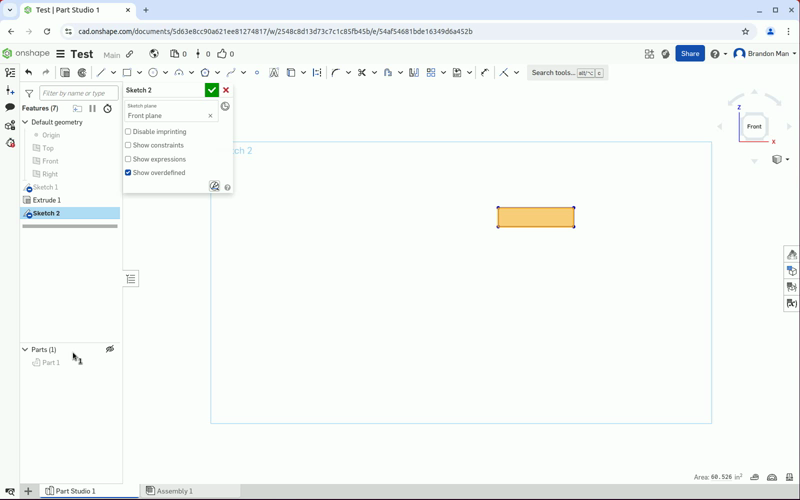
key(shift+y)
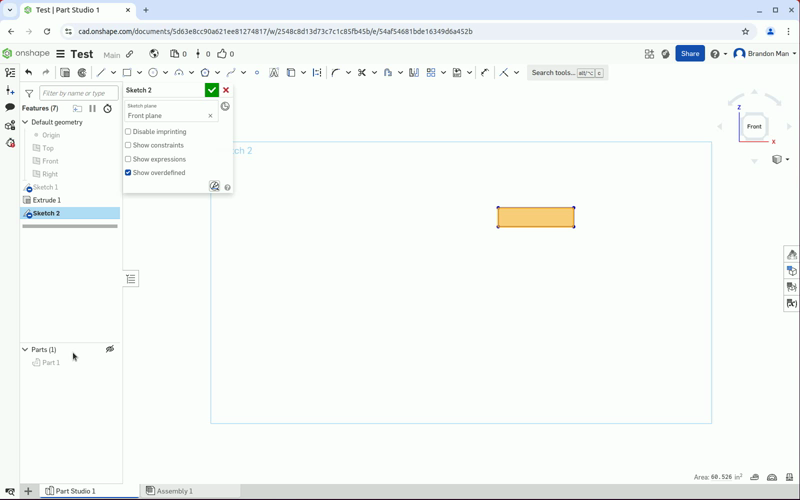
key(shift+e)
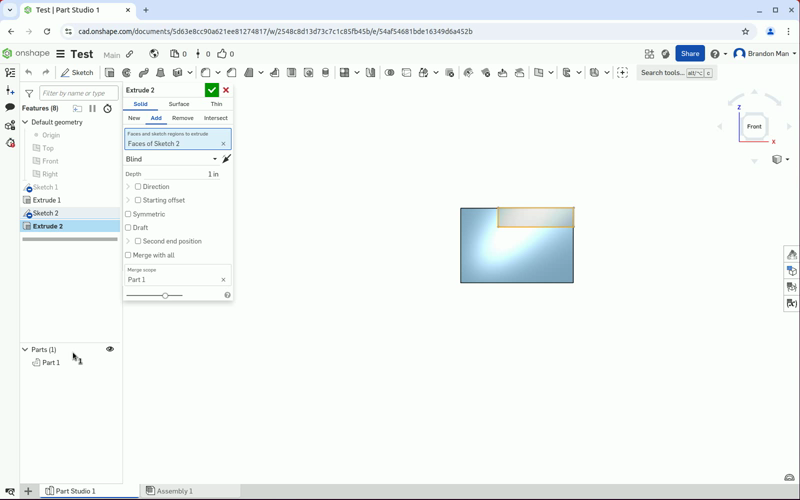
mouse_move(143, 106)
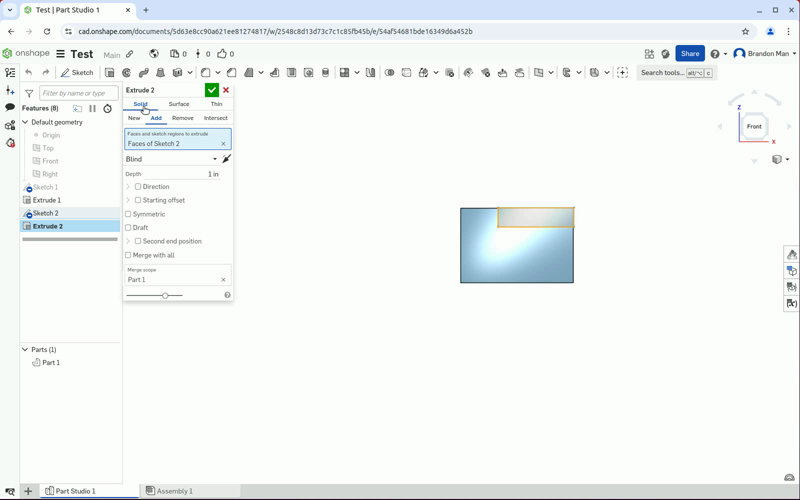
click(143, 106)
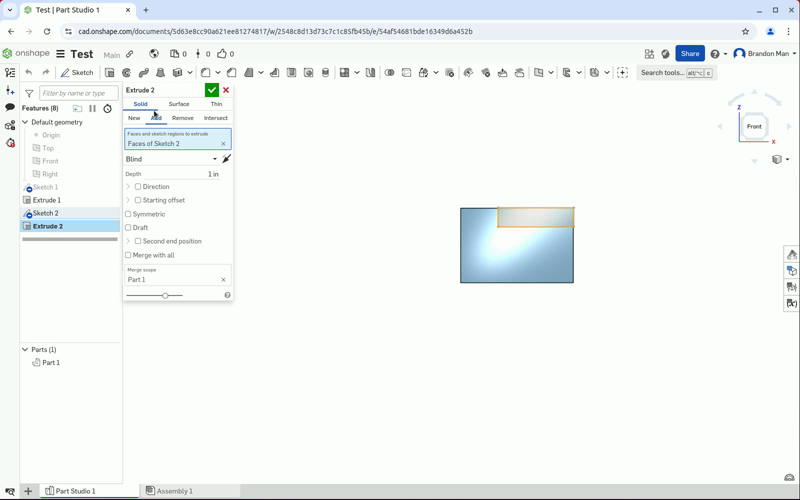
mouse_move(186, 120)
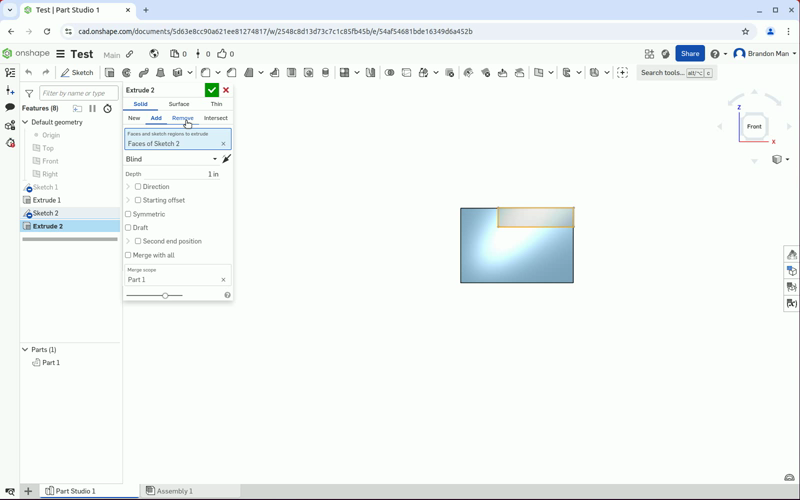
click(186, 120)
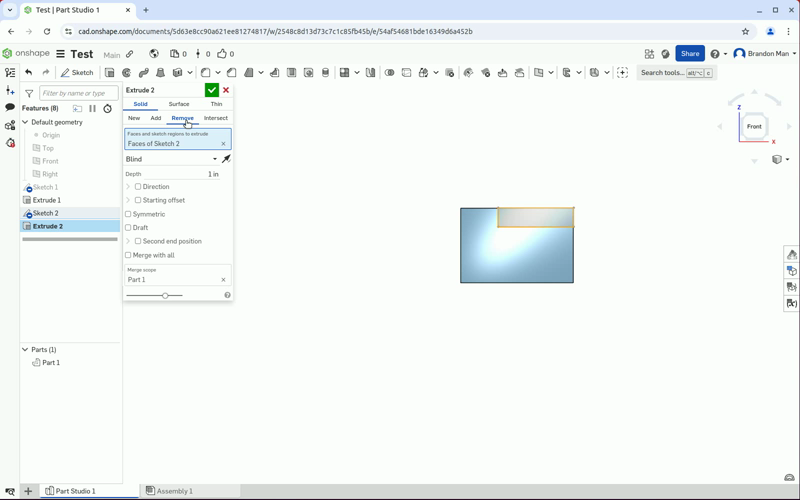
key(tab, 4)
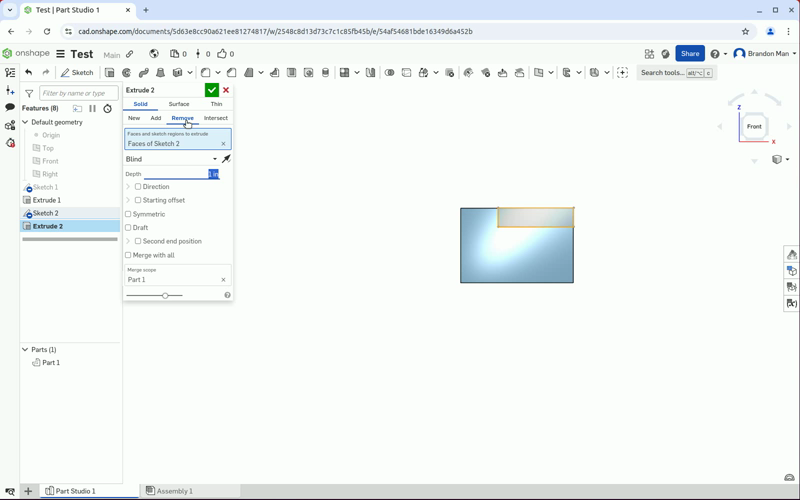
text(61.622)
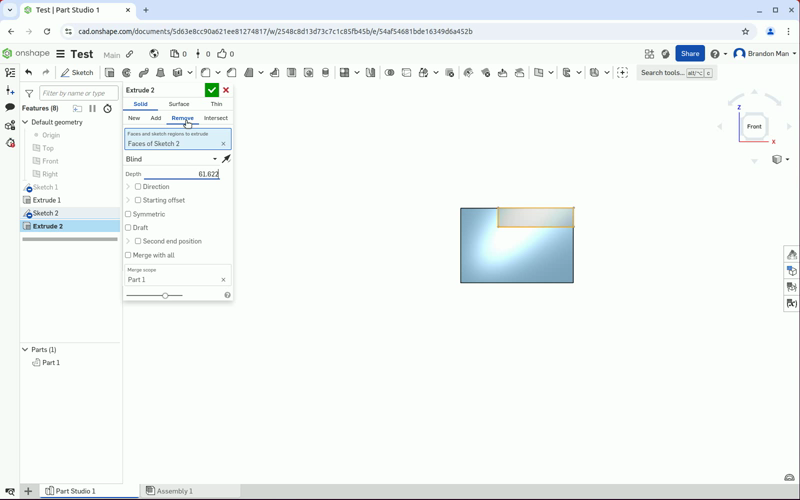
key(tab, 3)
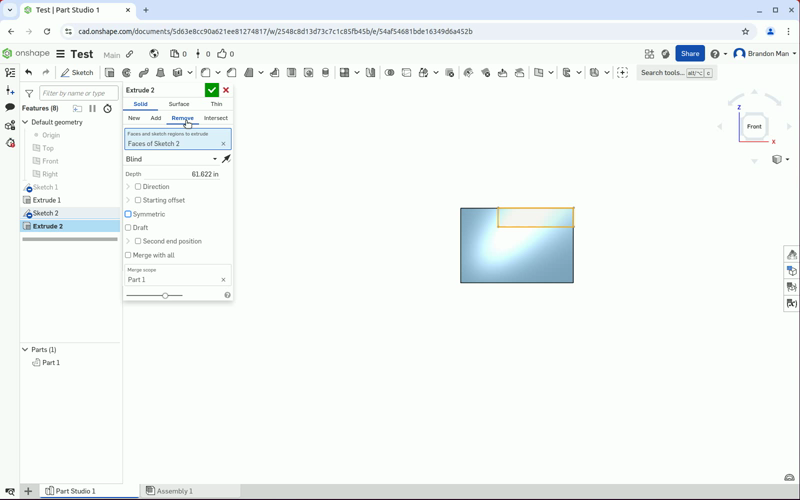
key(space)
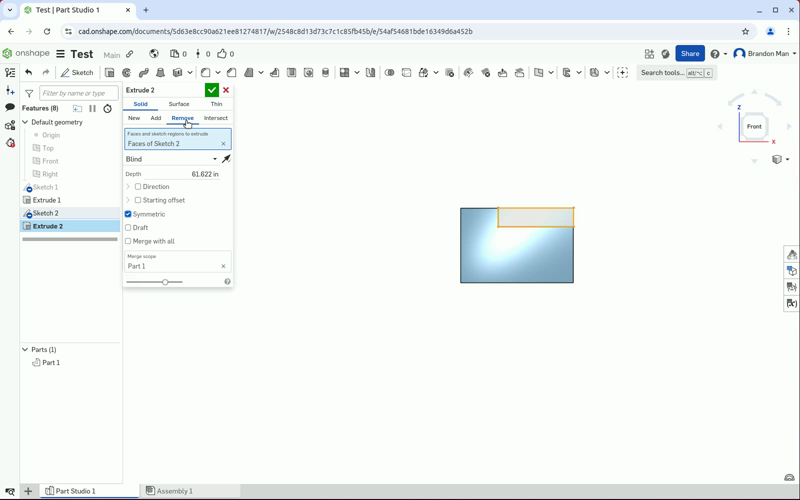
key(tab, 2)
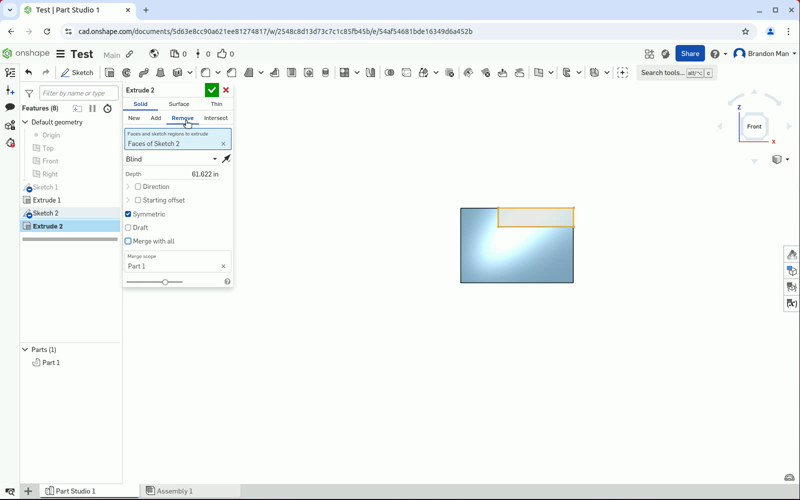
key(space)
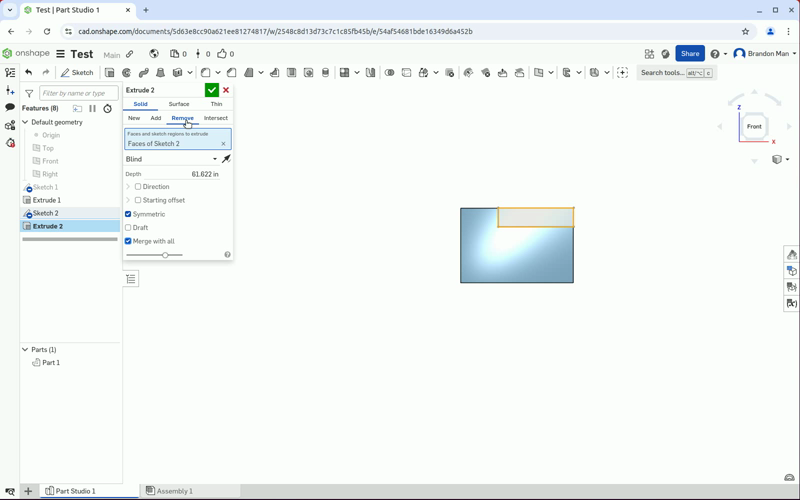
key(enter)
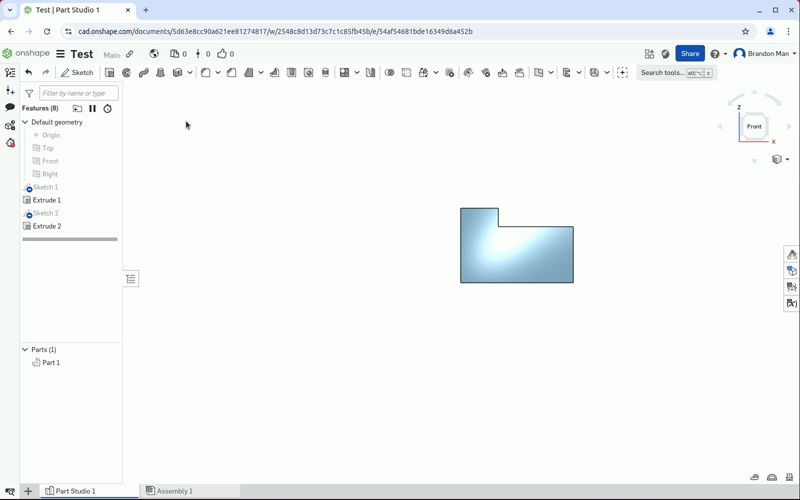
key(shift+h)
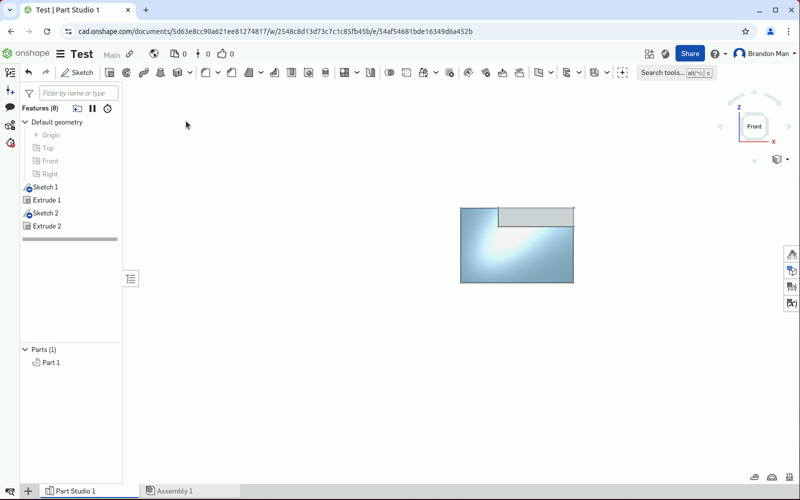
key(shift+h)
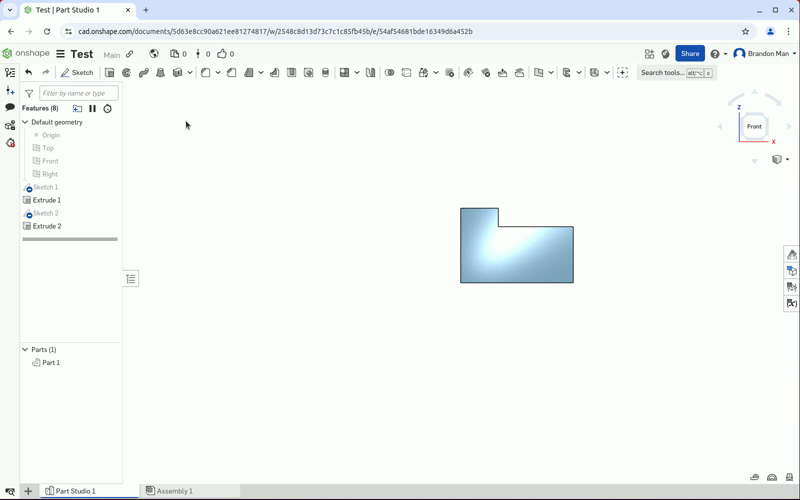
mouse_move(73, 189)
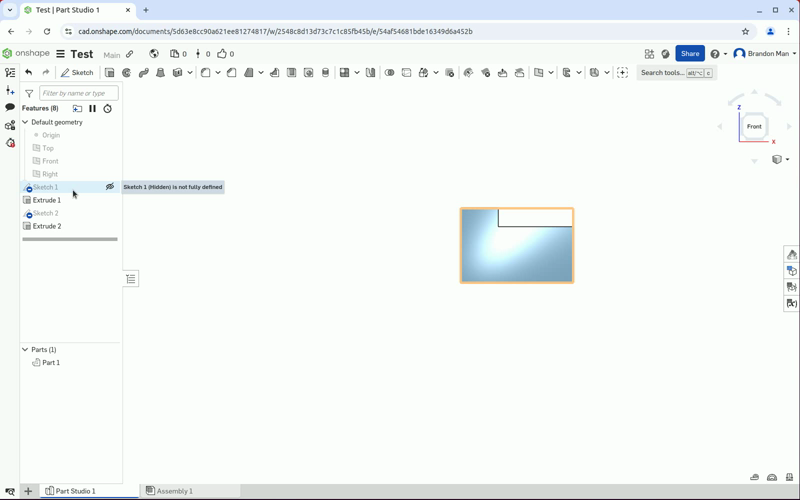
click(73, 189)
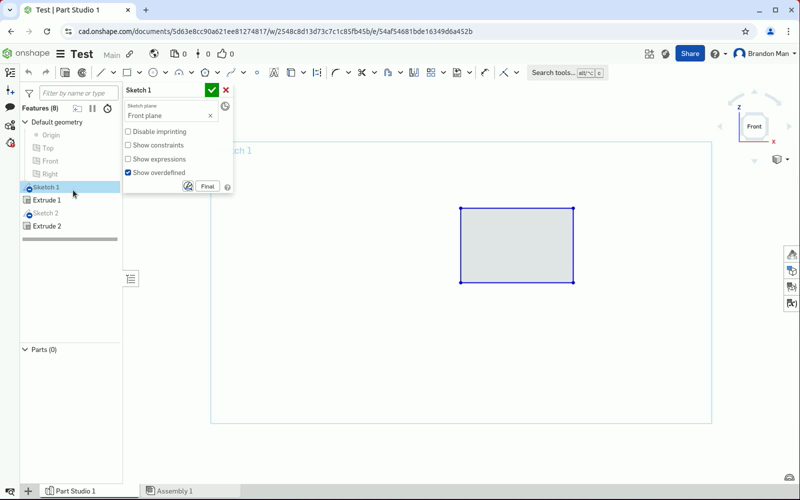
mouse_move(229, 92)
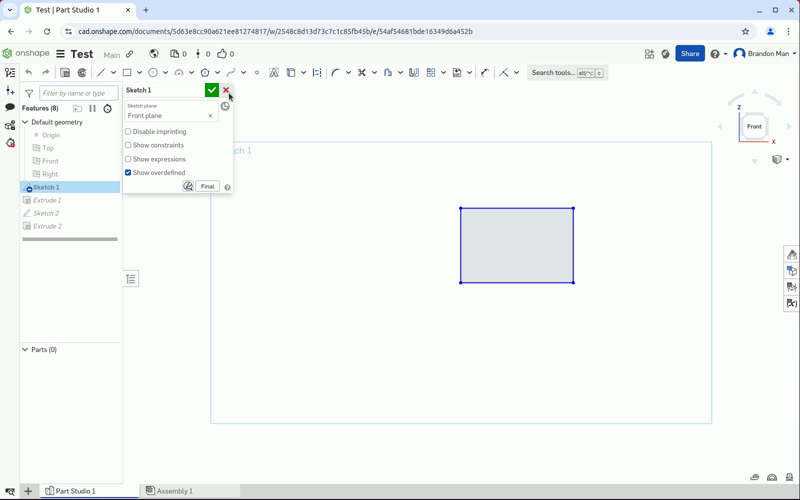
click(229, 92)
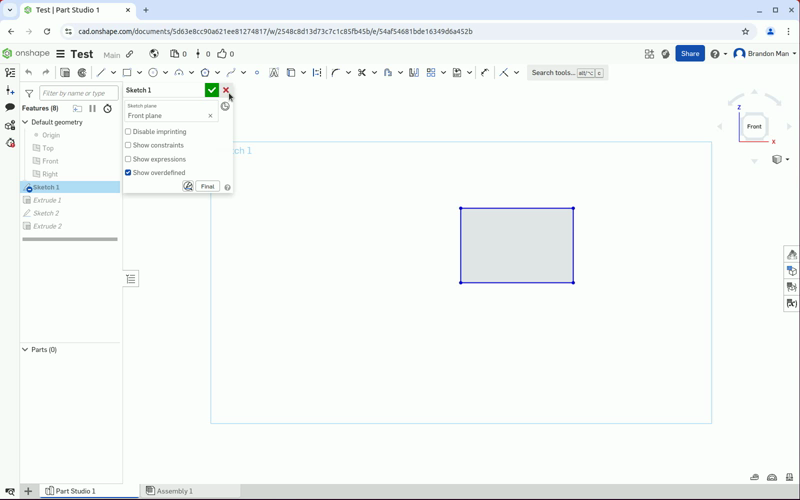
key(shift+s)
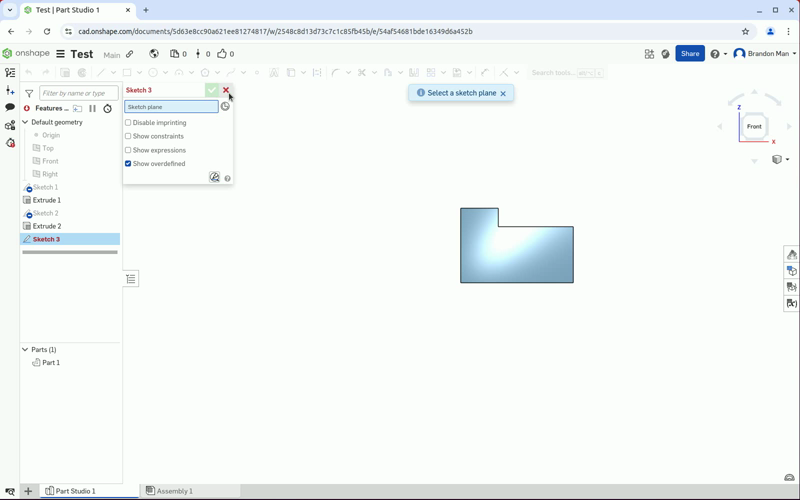
mouse_move(73, 163)
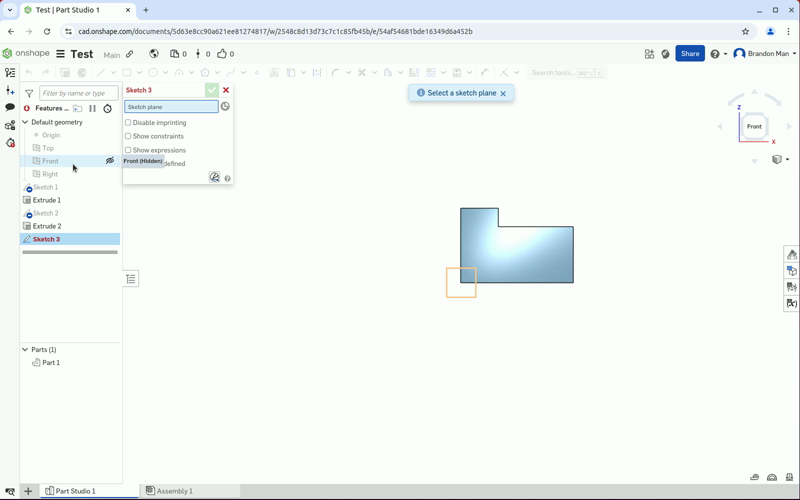
click(73, 163)
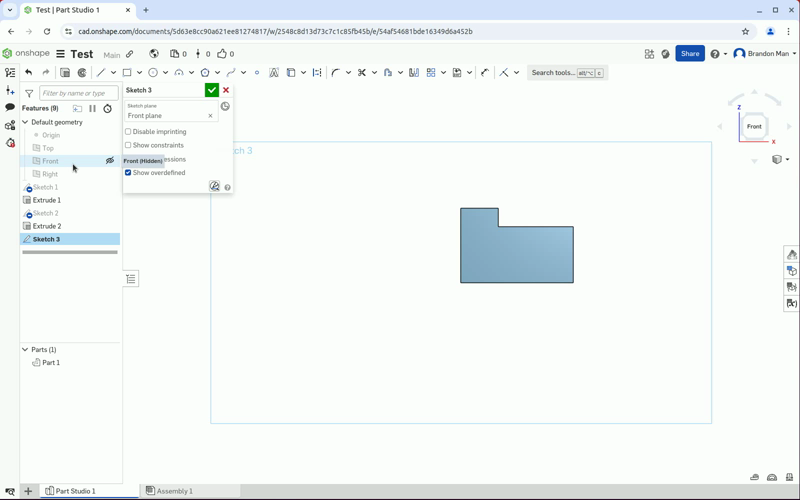
mouse_move(73, 352)
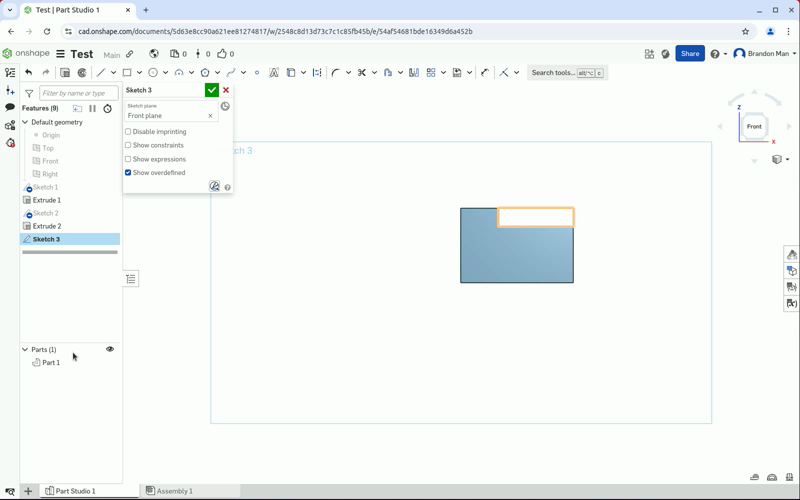
key(y)
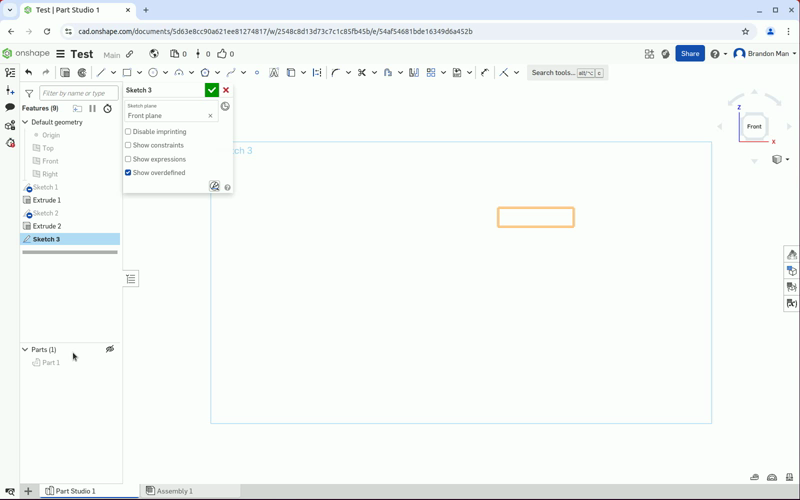
key(l)
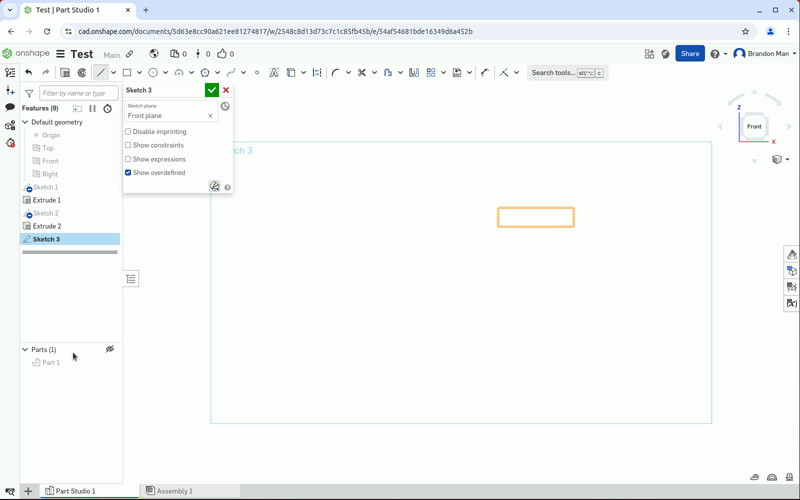
key_down(shift)
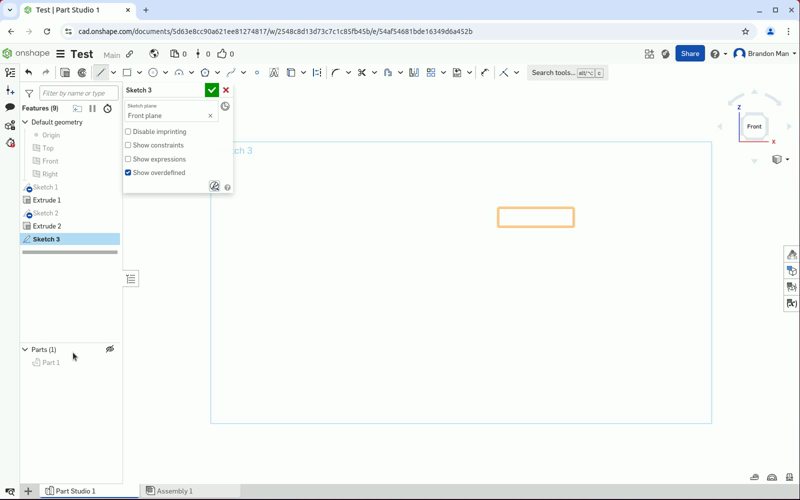
mouse_move(498, 264)
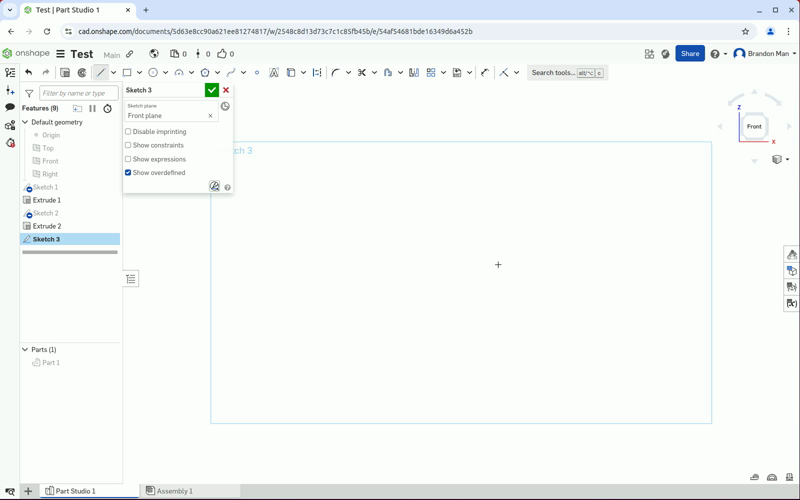
click(498, 264)
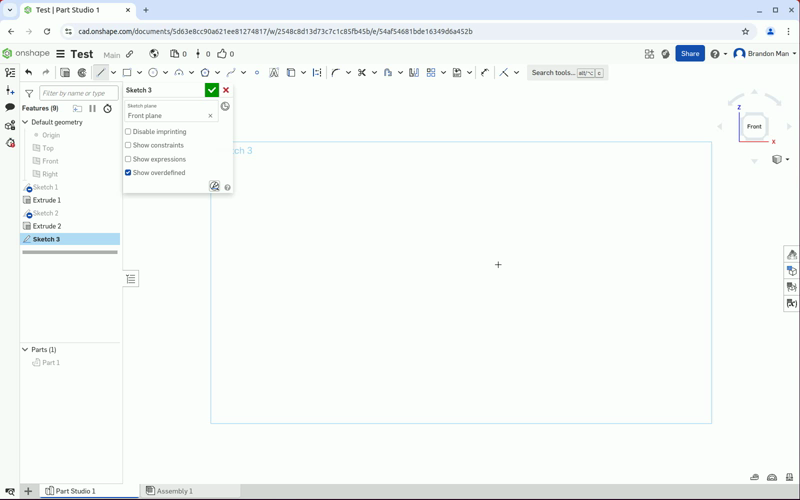
key_up(shift)
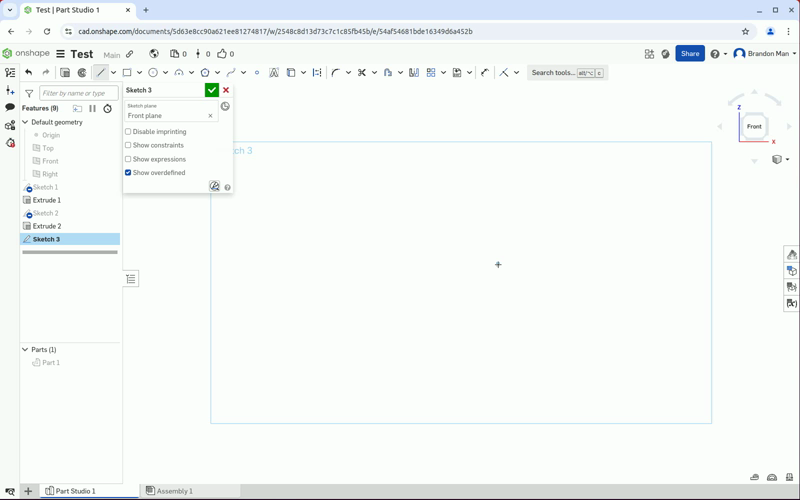
key_down(shift)
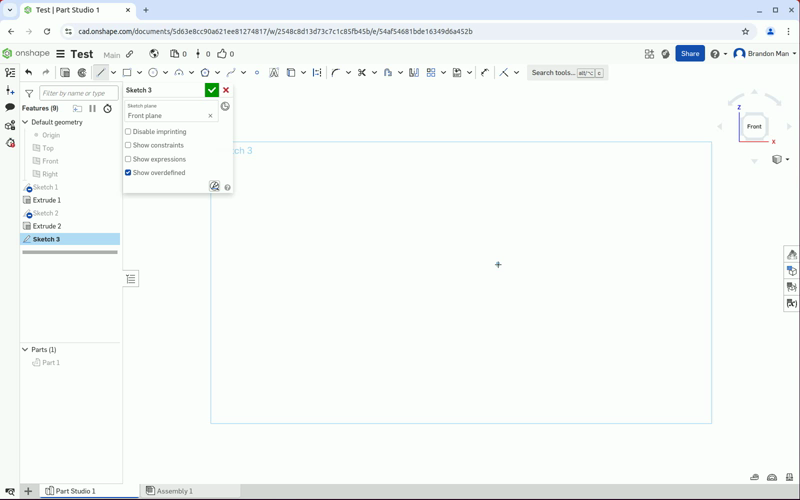
mouse_move(573, 264)
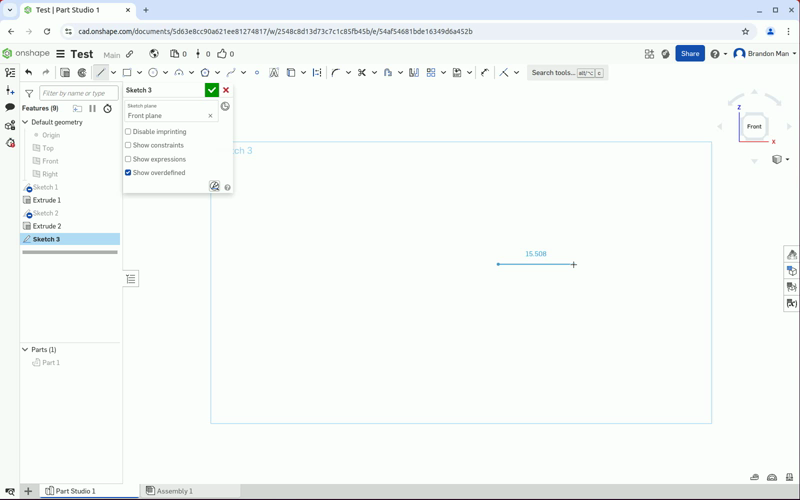
click(573, 264)
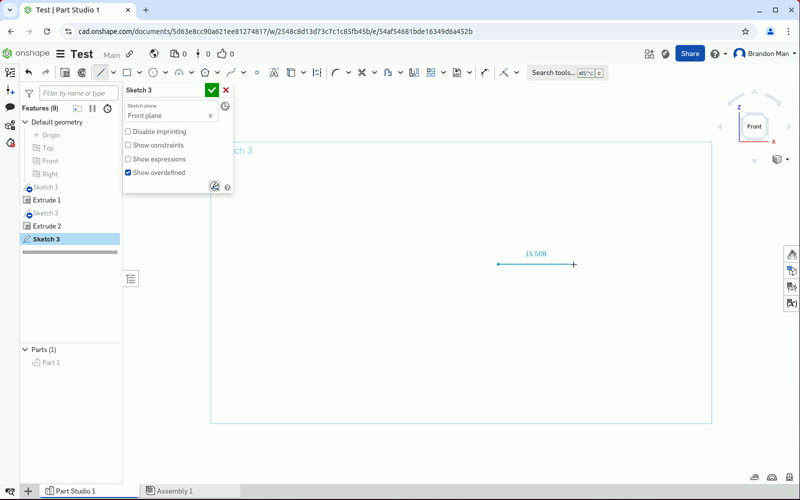
key_up(shift)
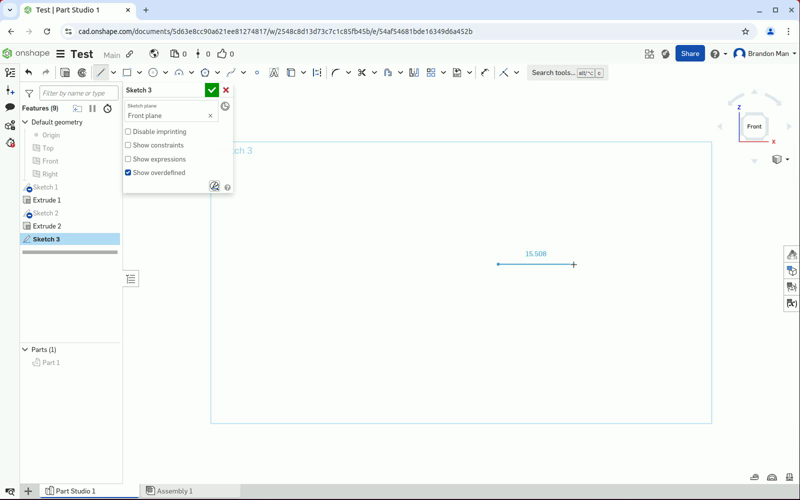
key_down(shift)
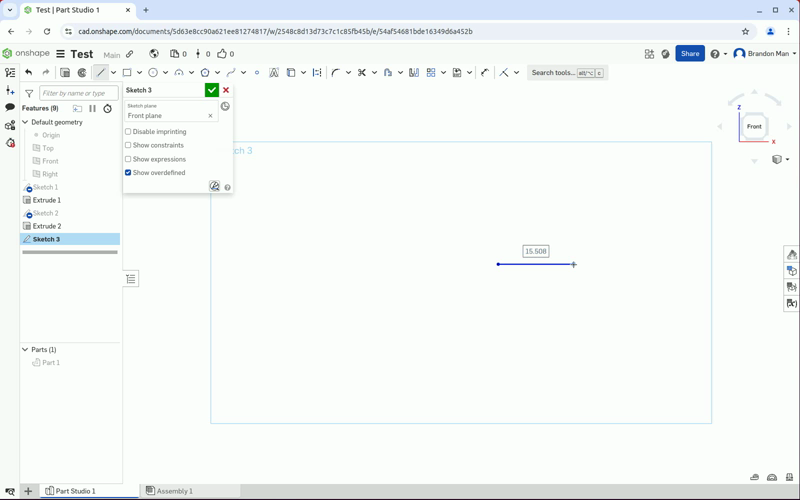
mouse_move(589, 264)
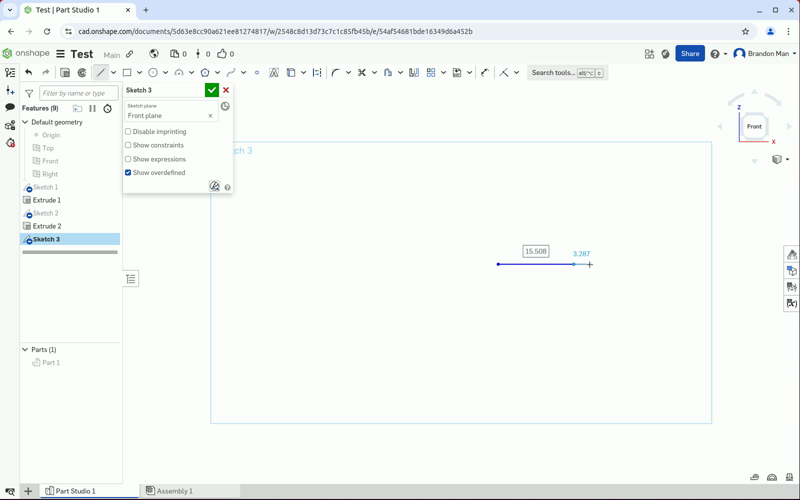
mouse_move(573, 226)
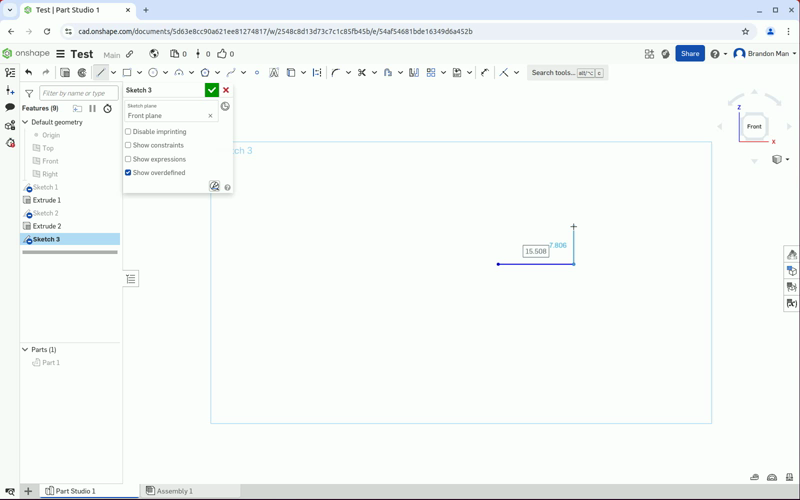
click(573, 226)
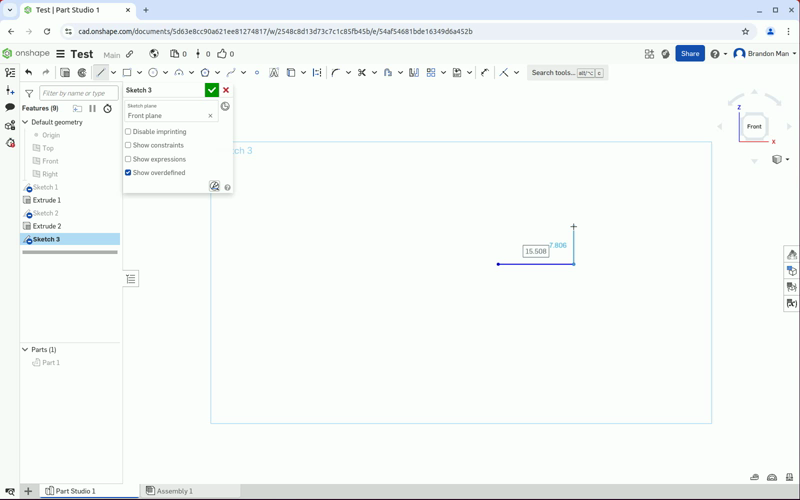
key_up(shift)
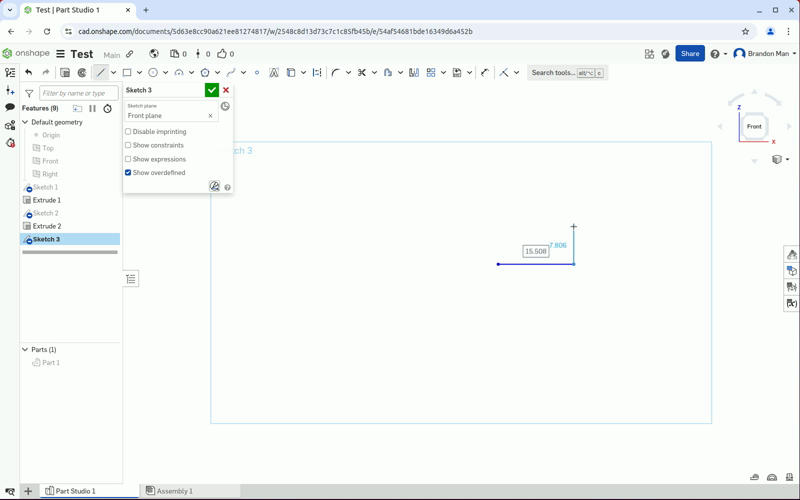
key_down(shift)
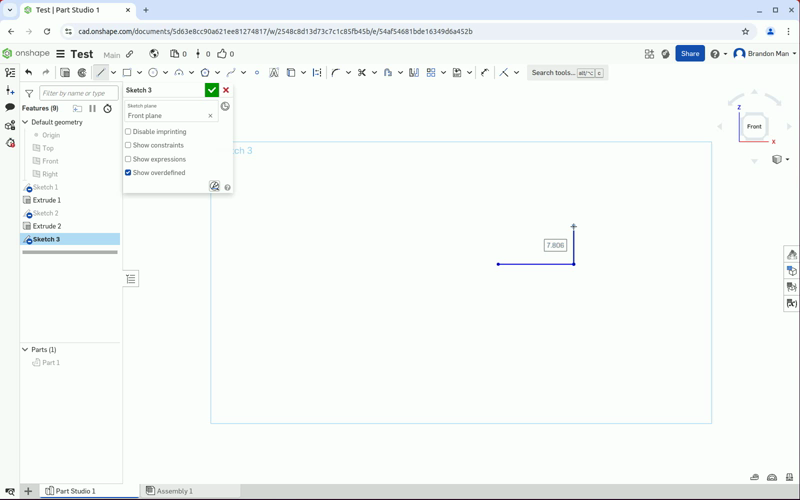
mouse_move(498, 226)
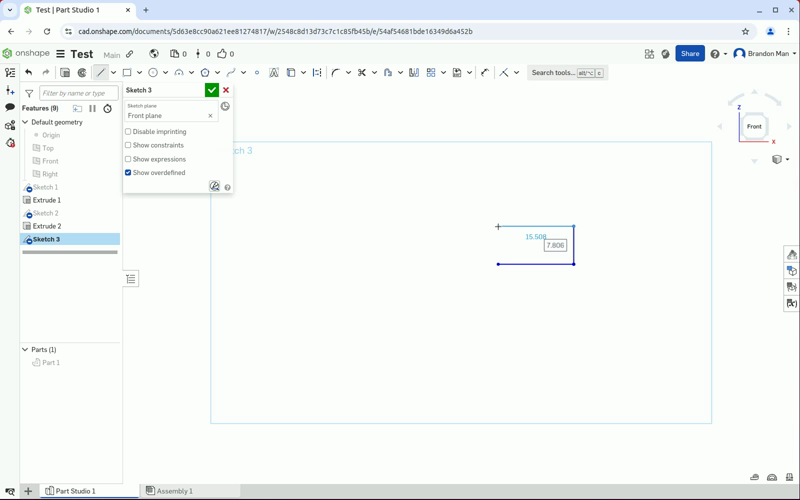
click(498, 226)
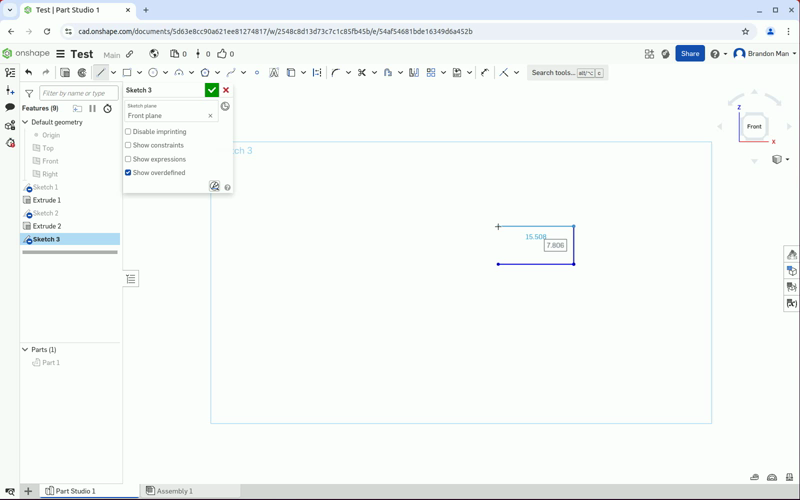
key_up(shift)
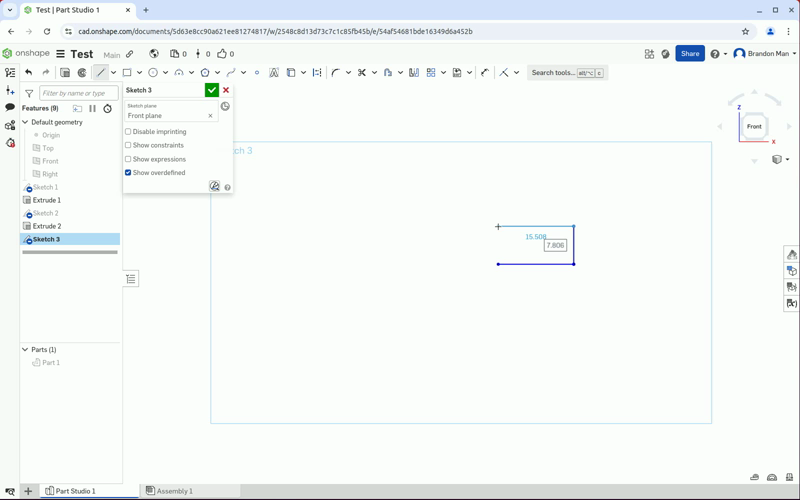
mouse_move(528, 226)
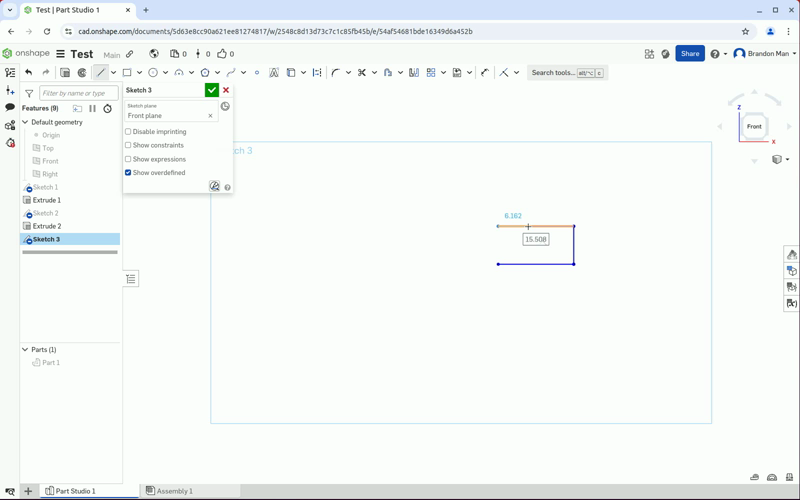
key_down(shift)
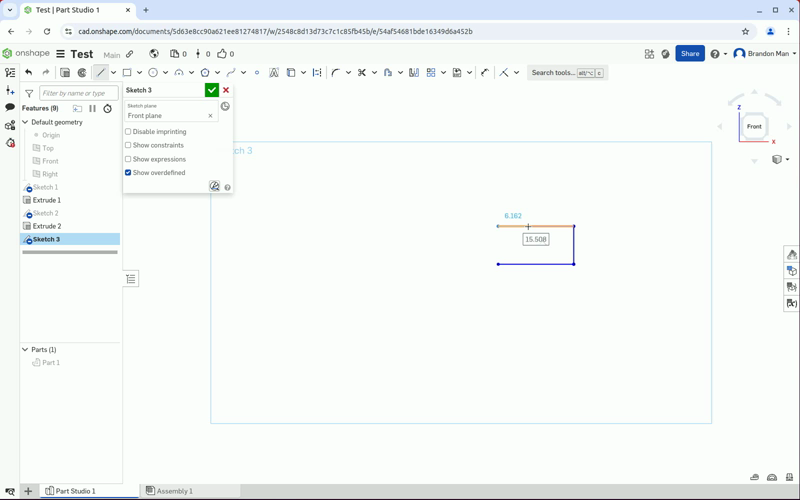
mouse_move(498, 264)
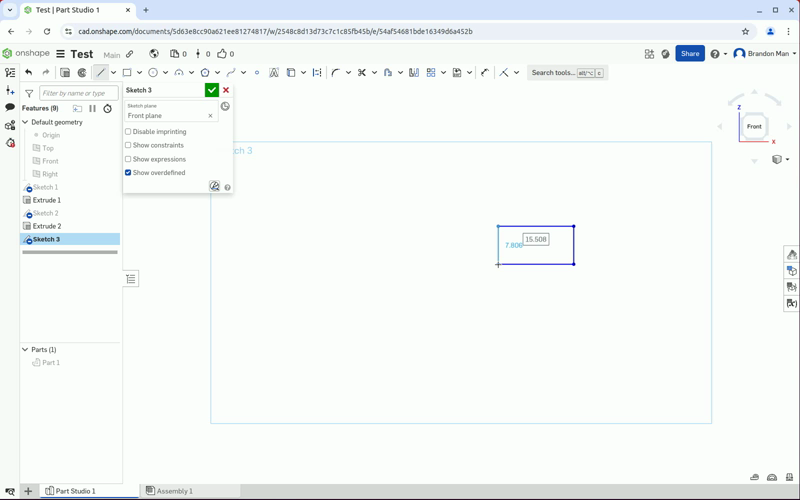
key_up(shift)
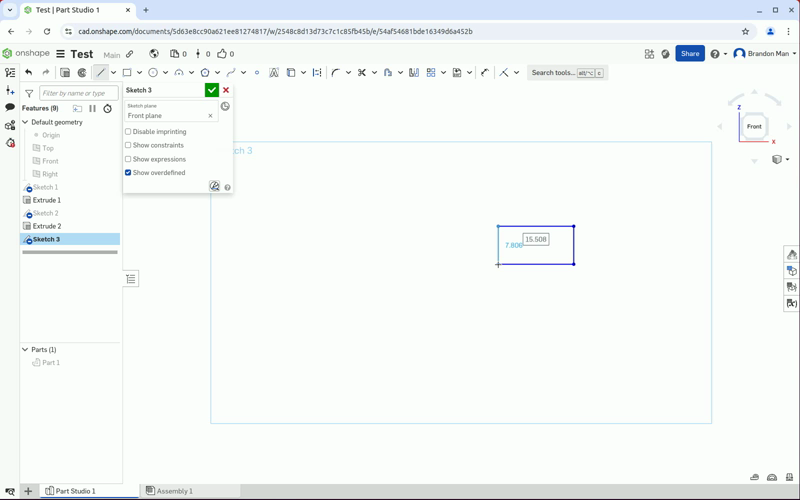
click(498, 264)
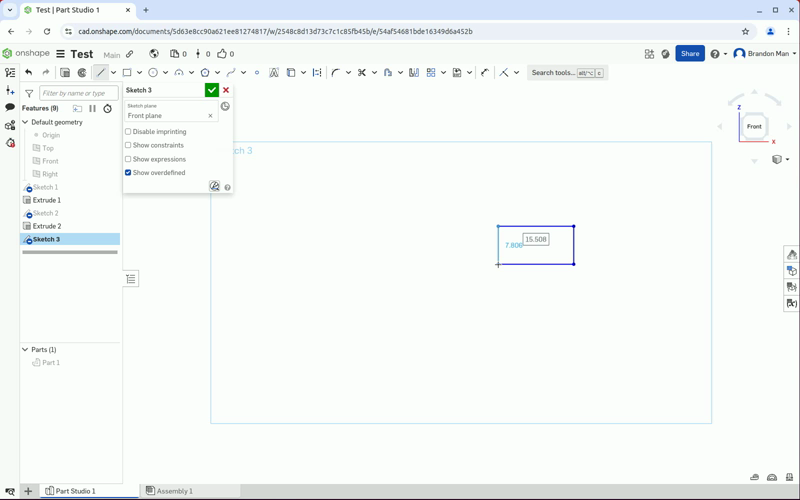
key(esc)
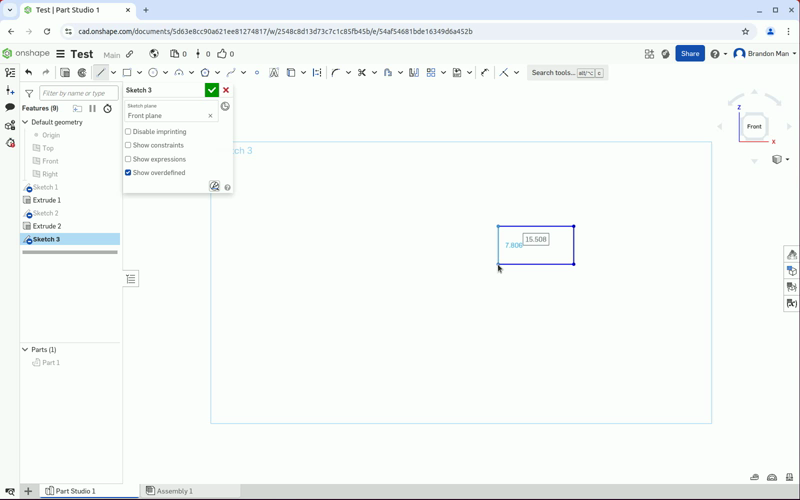
mouse_move(505, 234)
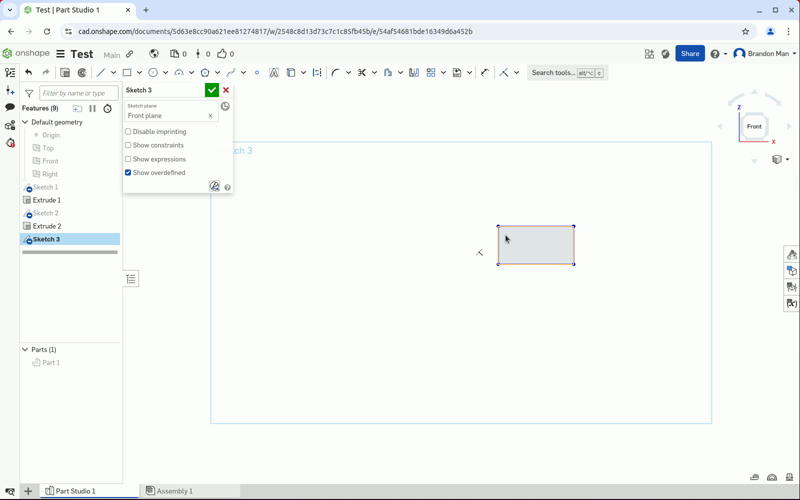
click(505, 234)
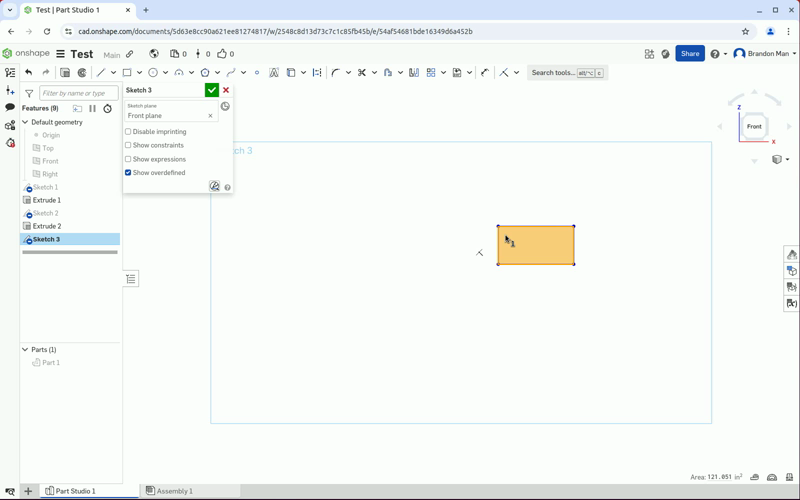
mouse_move(73, 352)
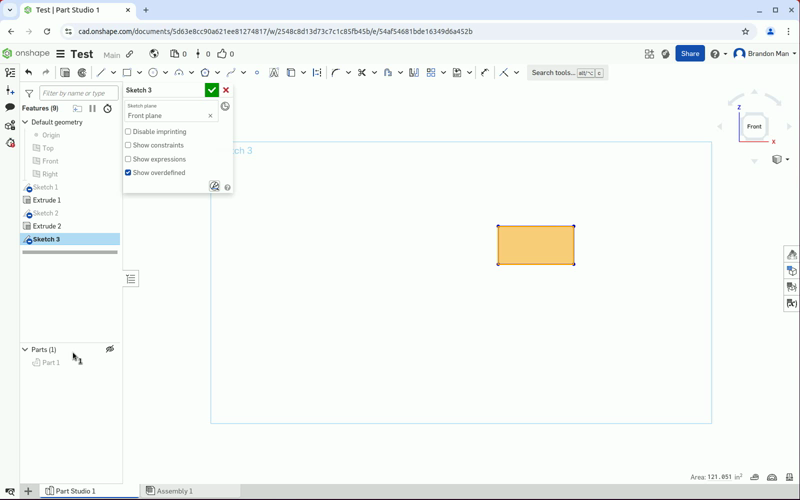
key(shift+y)
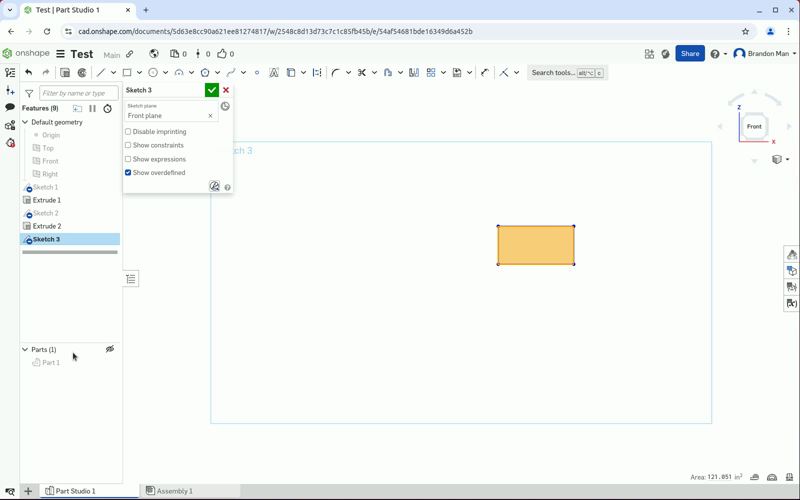
key(shift+e)
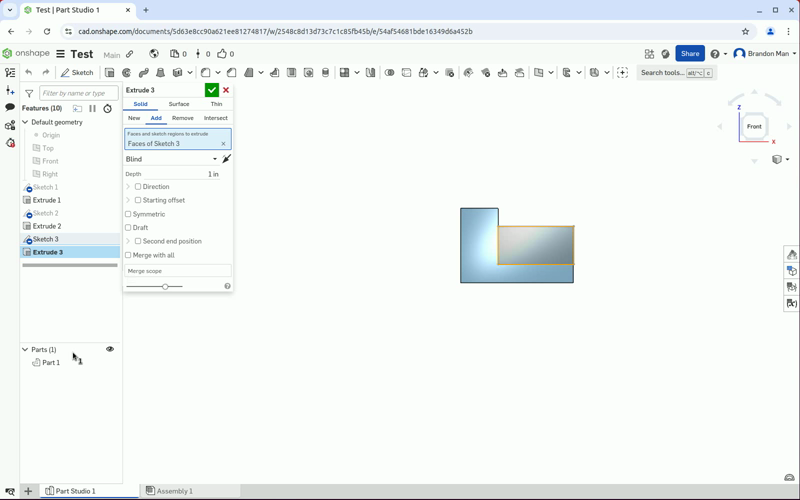
mouse_move(143, 106)
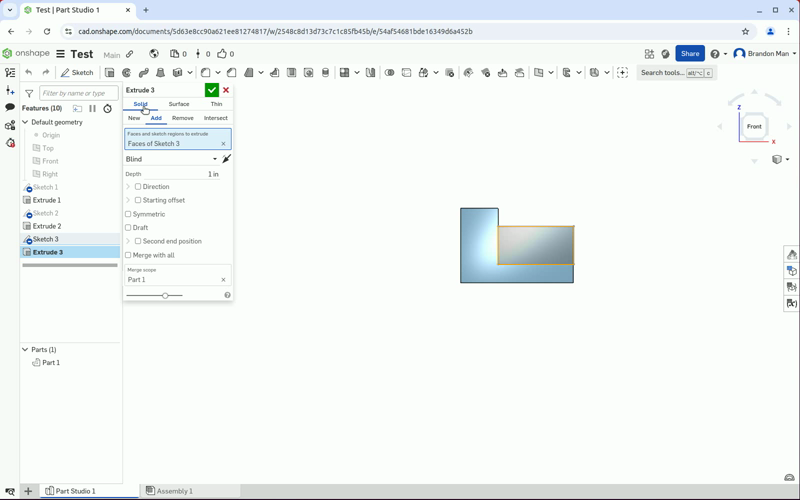
click(143, 106)
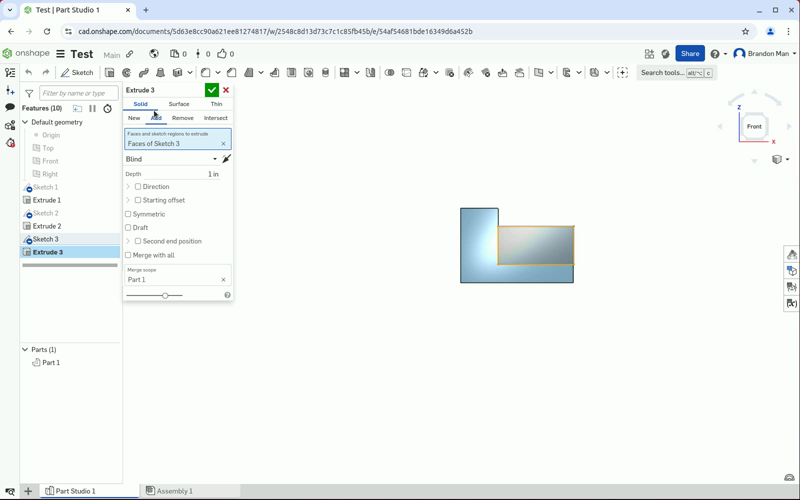
mouse_move(186, 120)
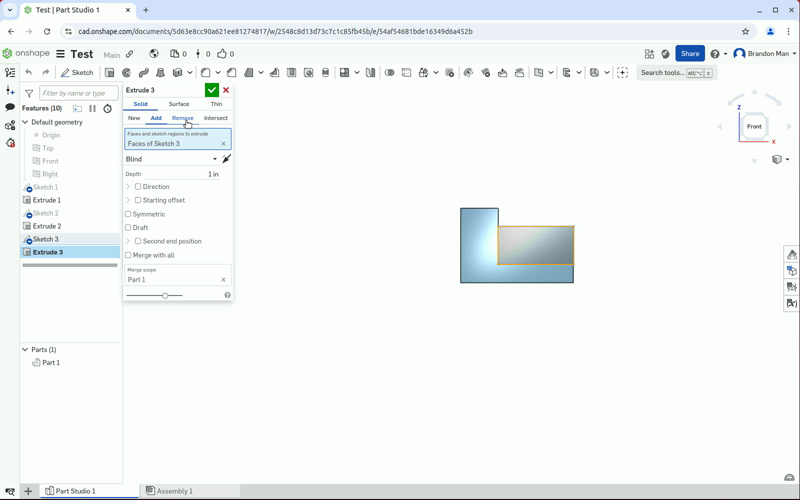
click(186, 120)
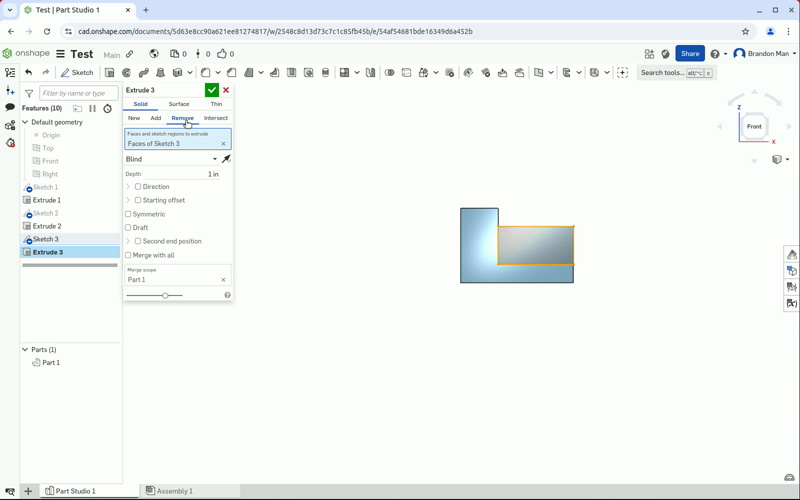
key(tab, 4)
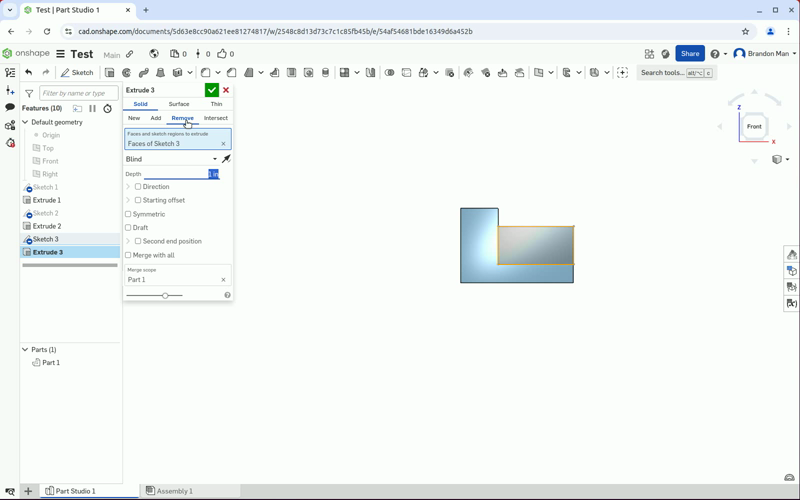
text(-21.183)
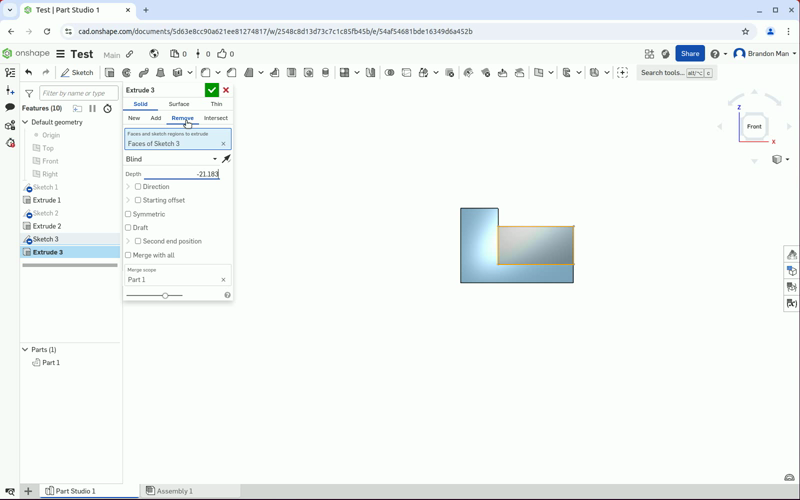
key(tab, 3)
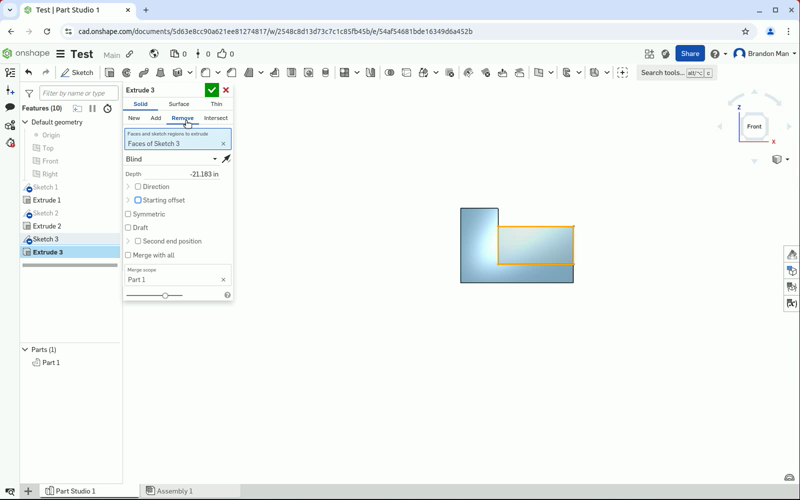
key(tab, 2)
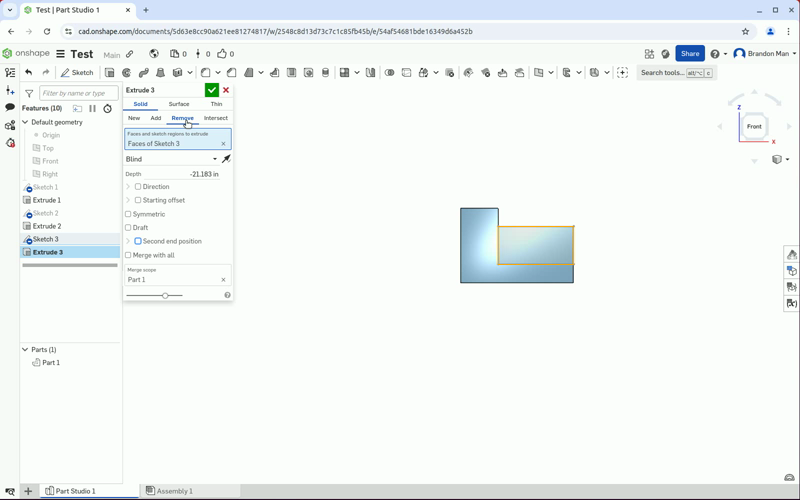
key(space)
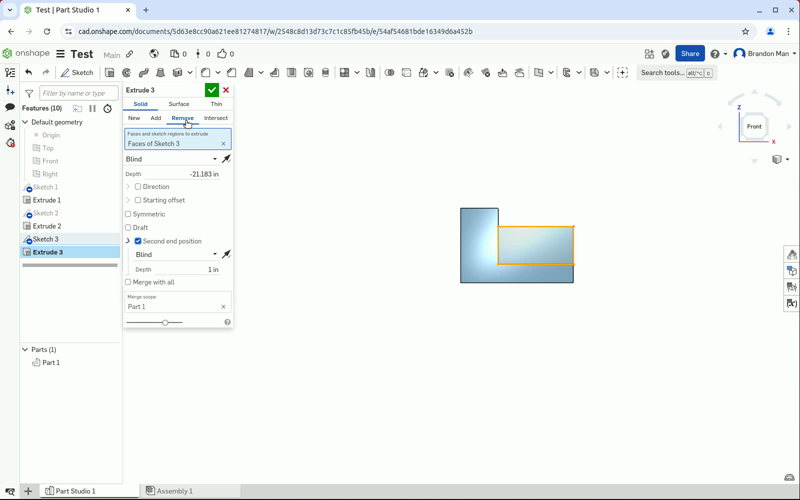
key(tab, 3)
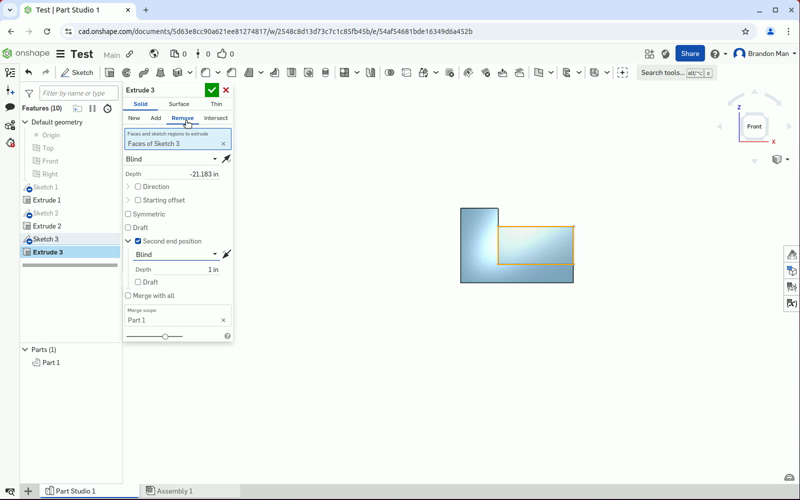
text(3.851)
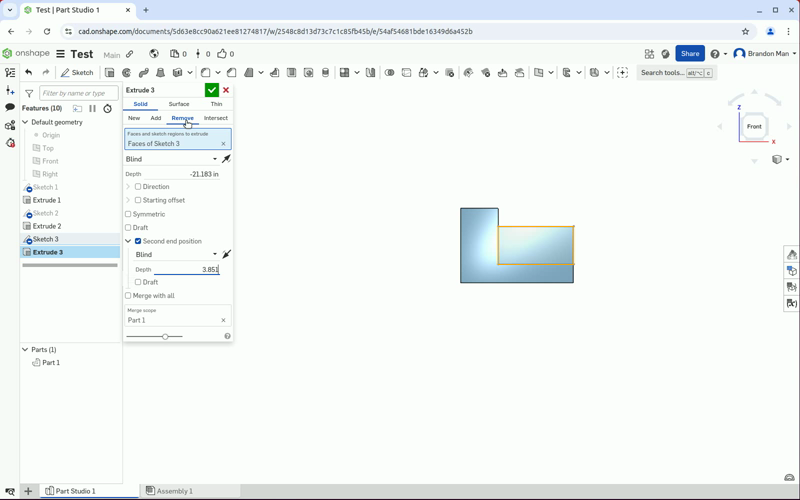
key(tab, 2)
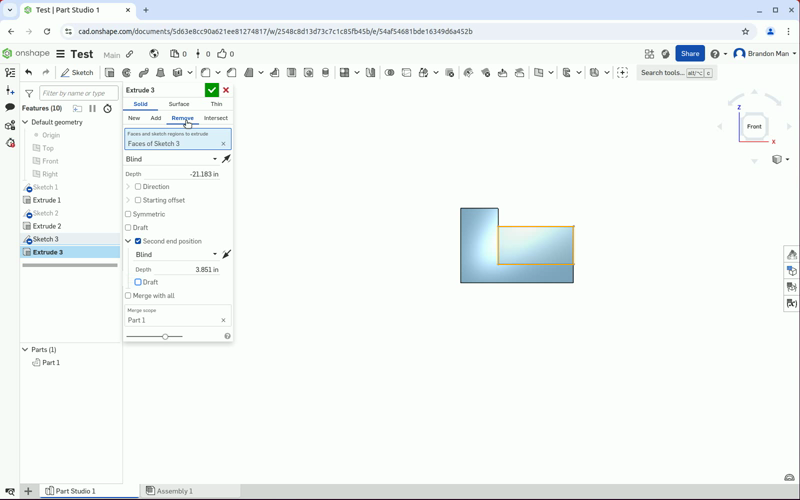
key(space)
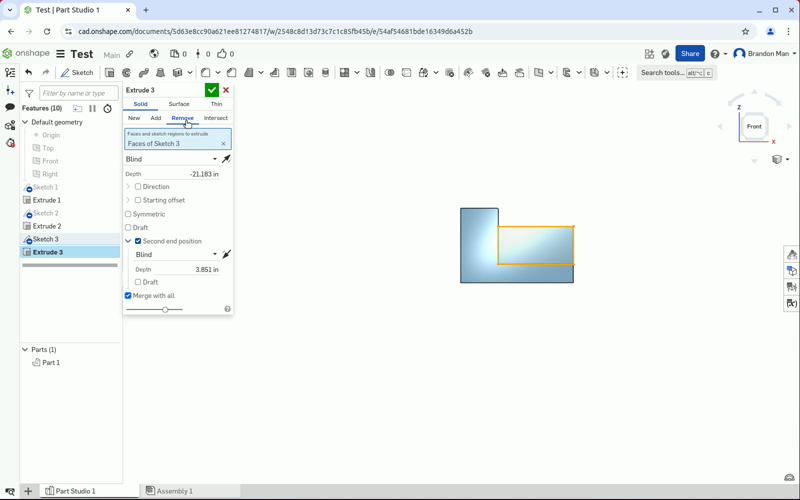
key(enter)
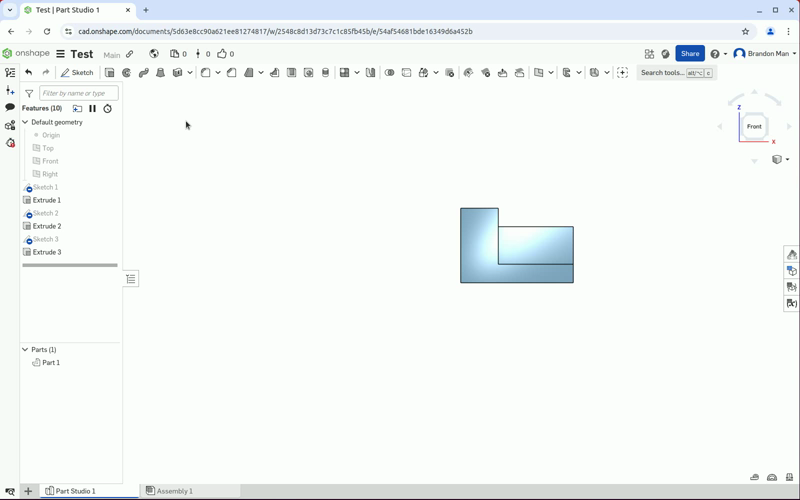
key(shift+h)
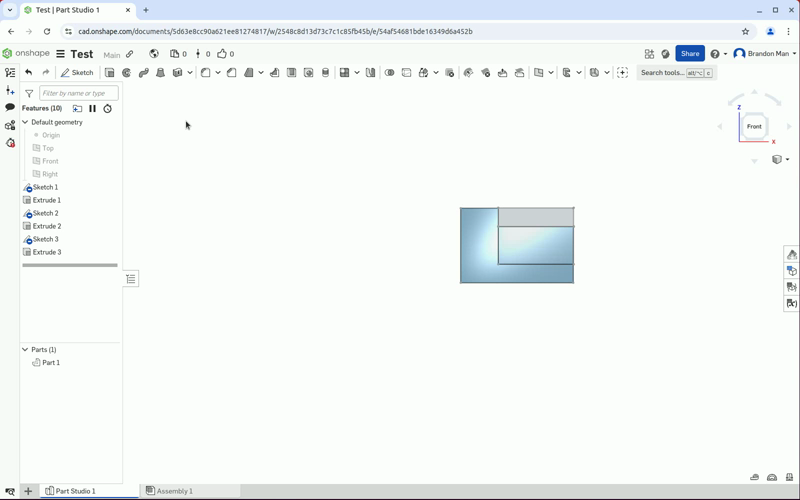
key(shift+h)
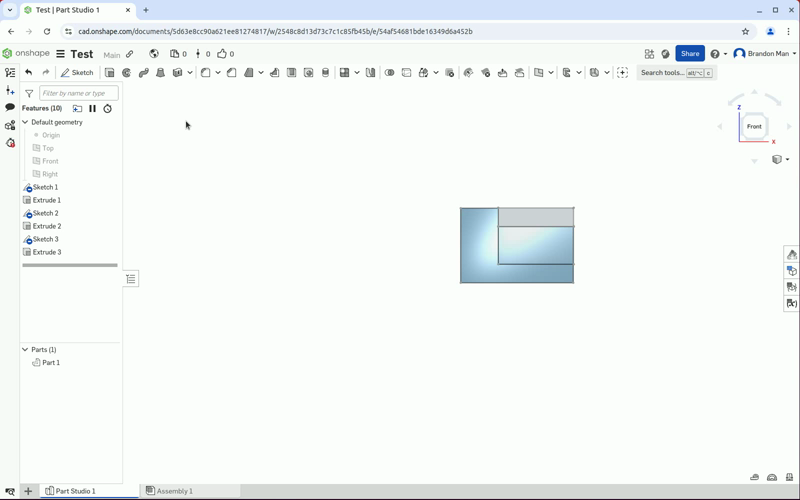
key(shift+7)
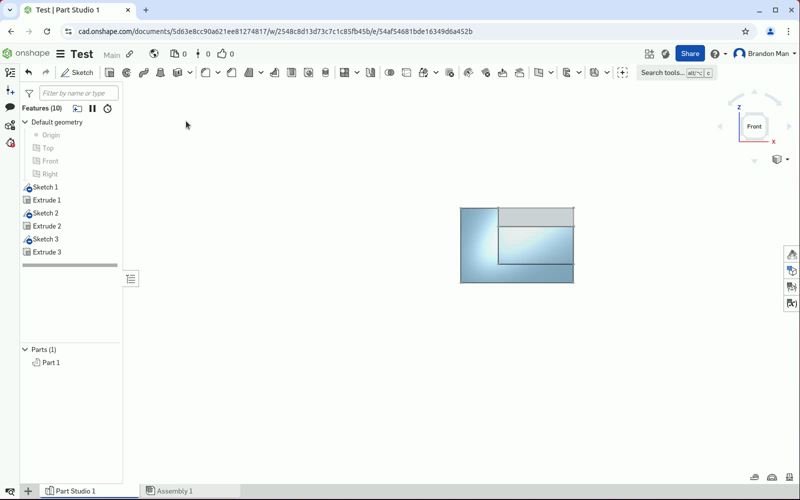
key(left, 2)
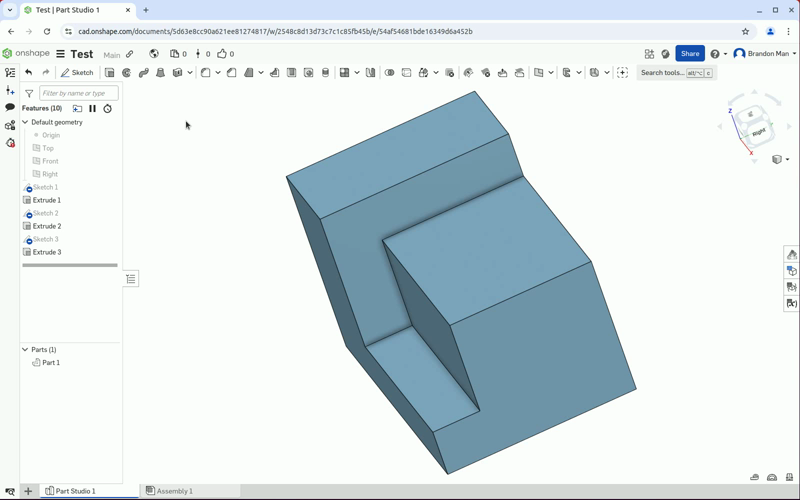
key(down, 2)
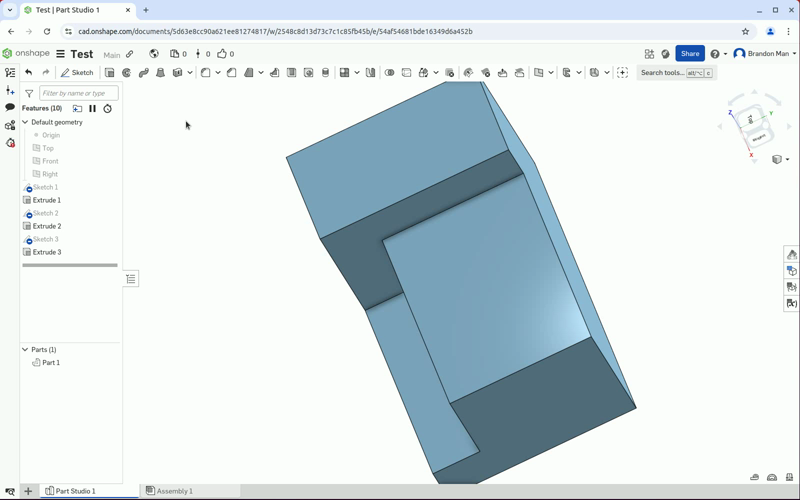
key(up, 2)
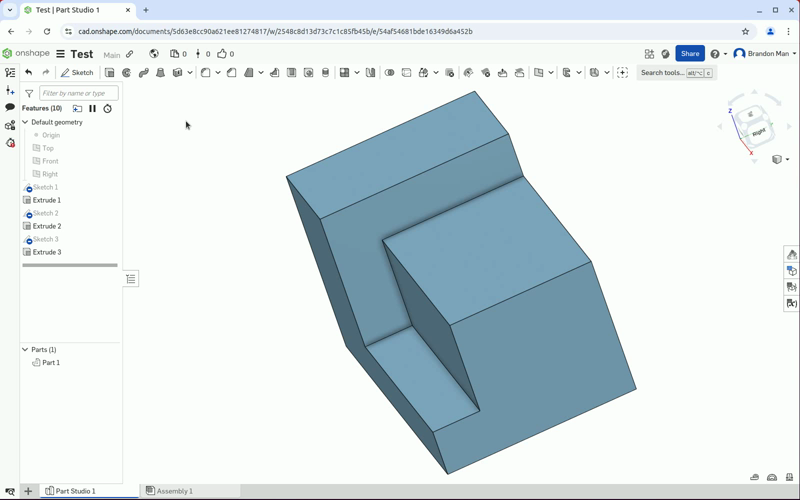
key(right, 2)
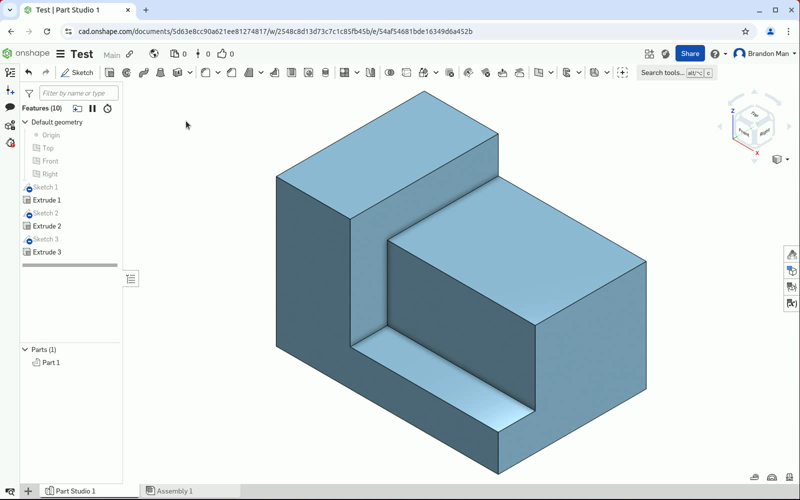
mouse_move(73, 189)
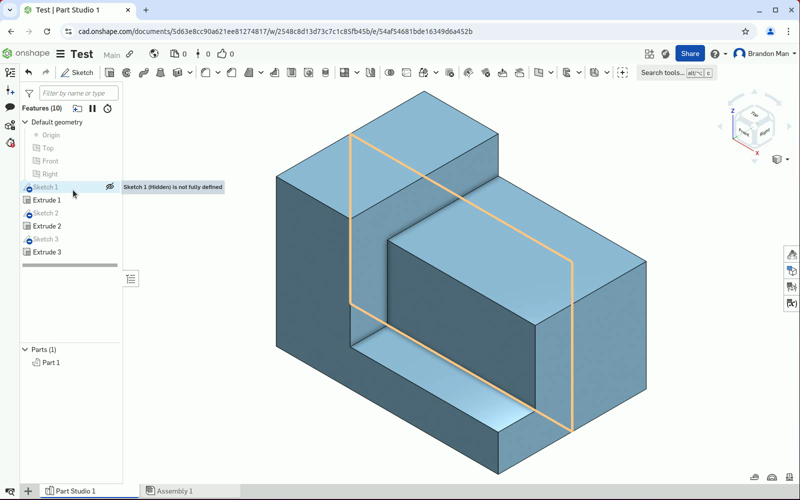
click(73, 189)